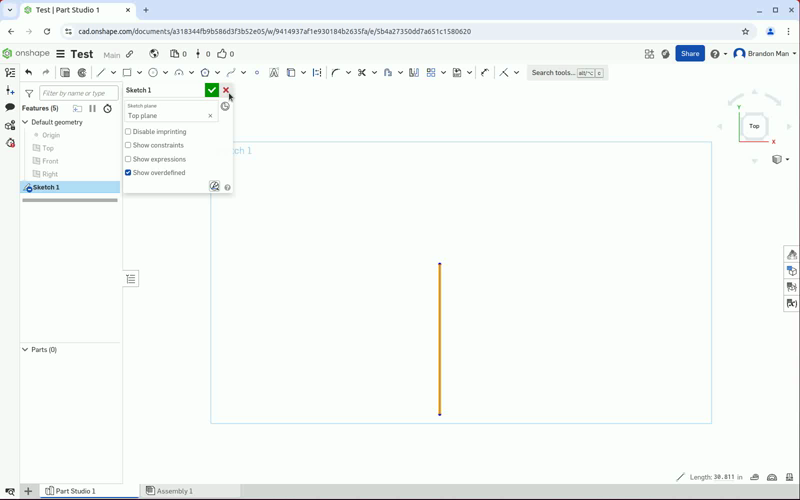
key(shift+h)
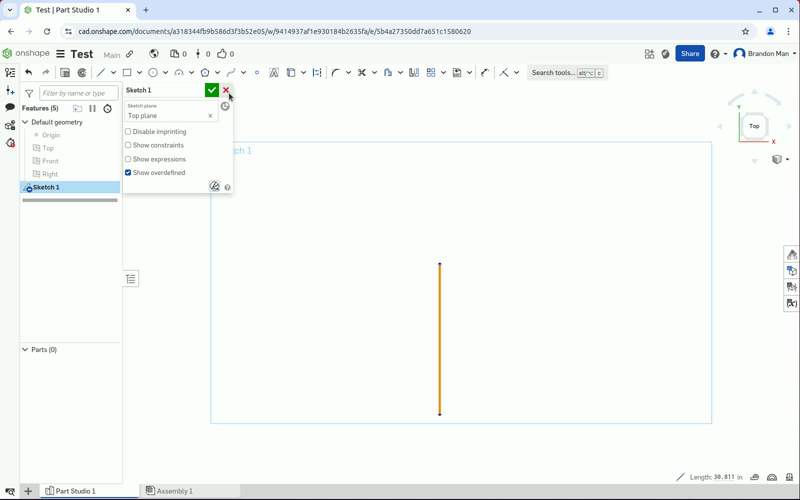
key(shift+s)
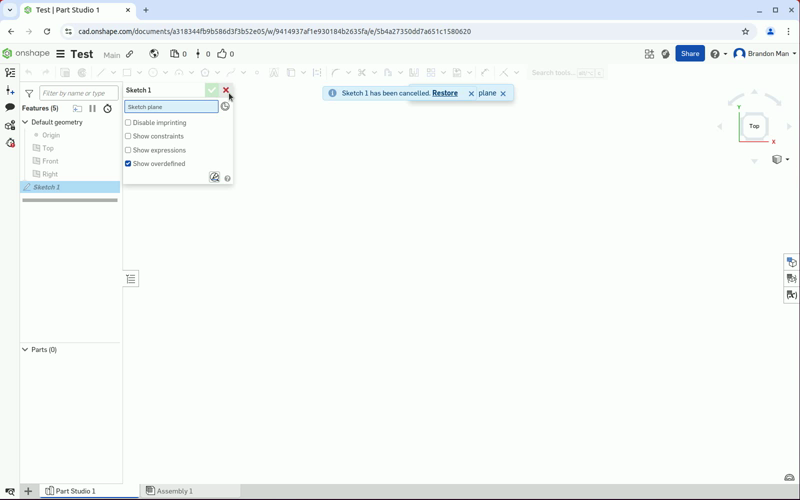
mouse_move(73, 150)
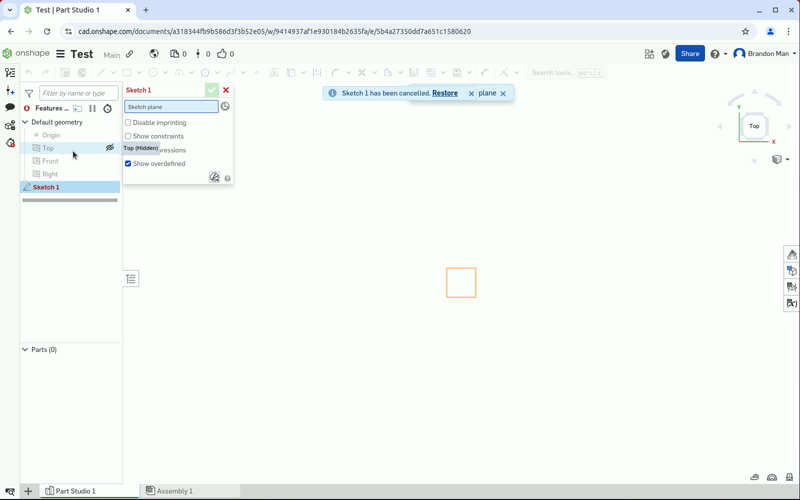
click(73, 150)
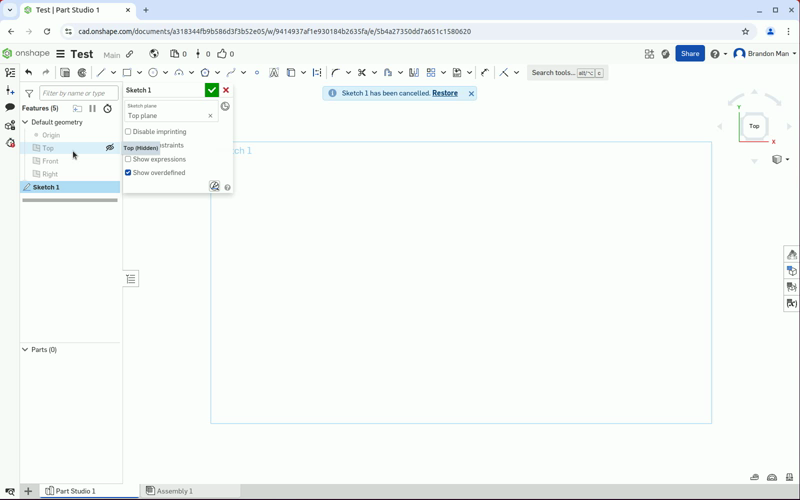
mouse_move(73, 352)
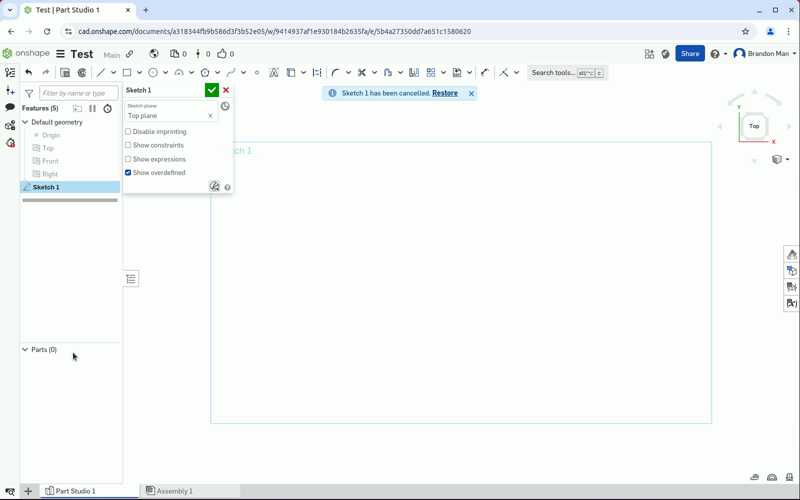
key(y)
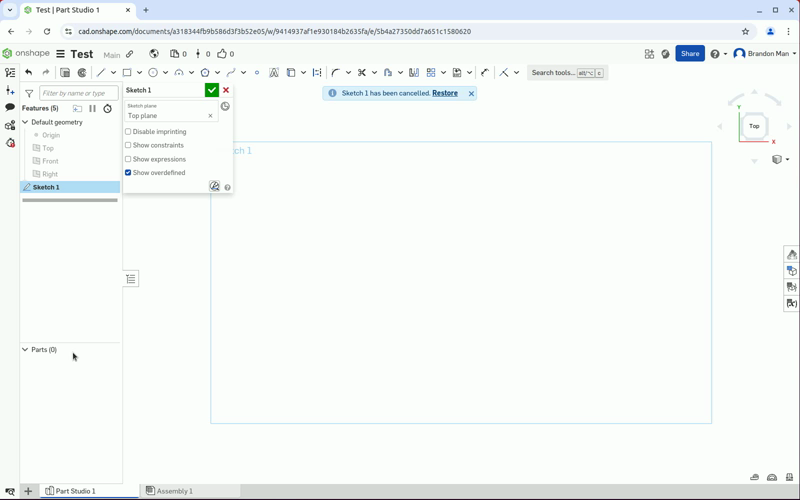
key(l)
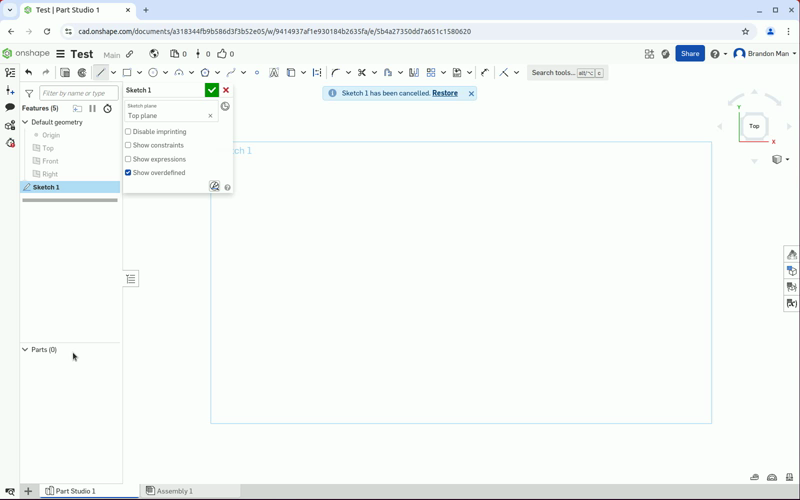
key_down(shift)
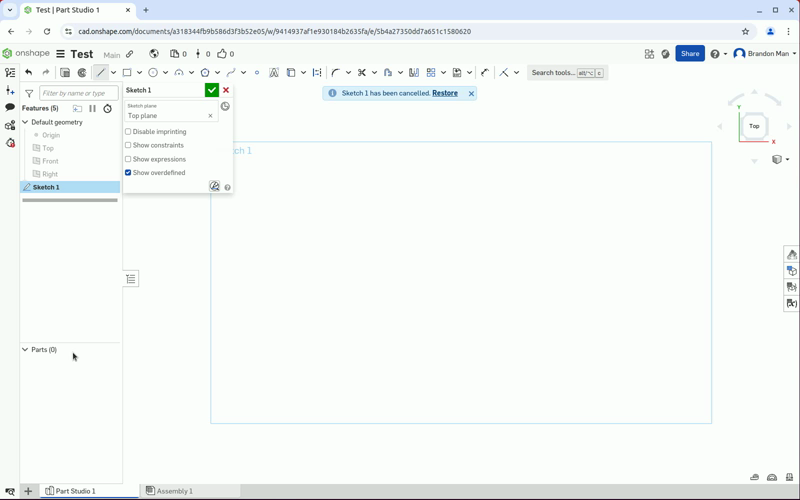
mouse_move(460, 320)
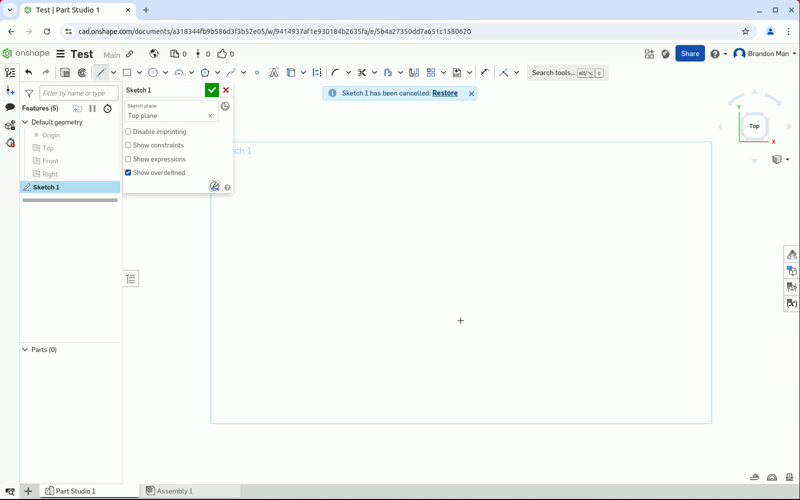
click(460, 320)
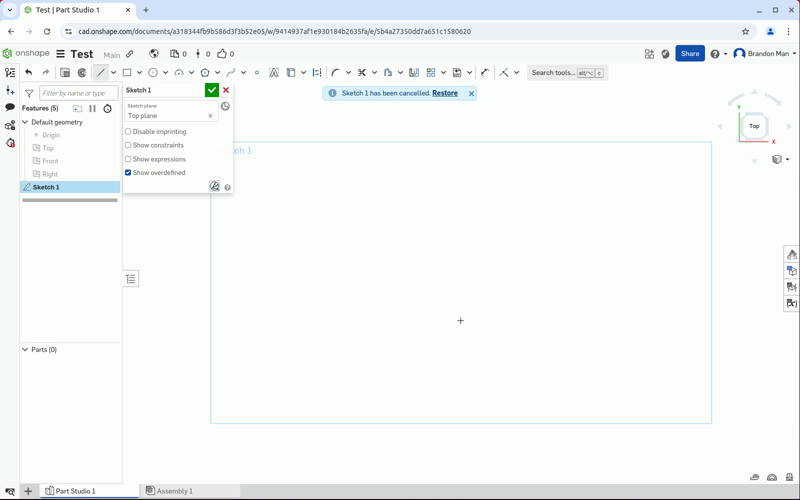
key_up(shift)
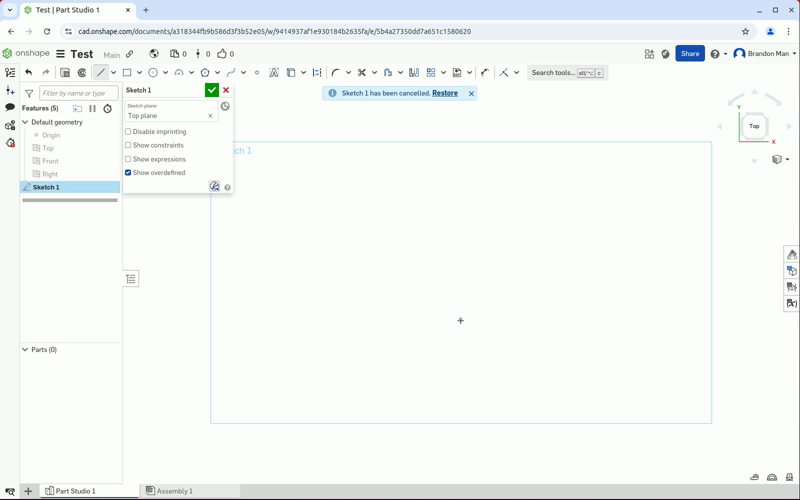
key_down(shift)
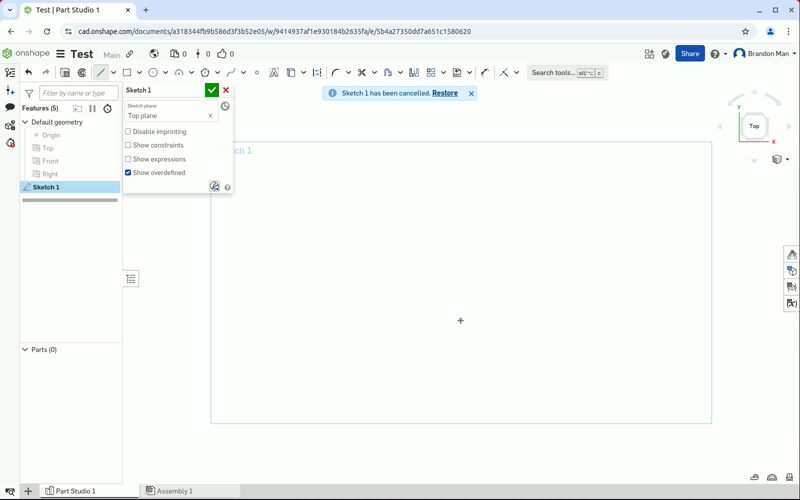
mouse_move(490, 320)
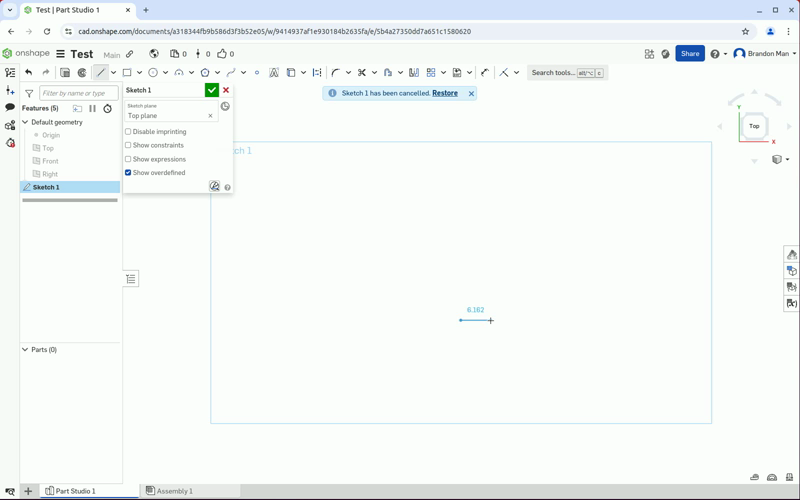
mouse_move(468, 320)
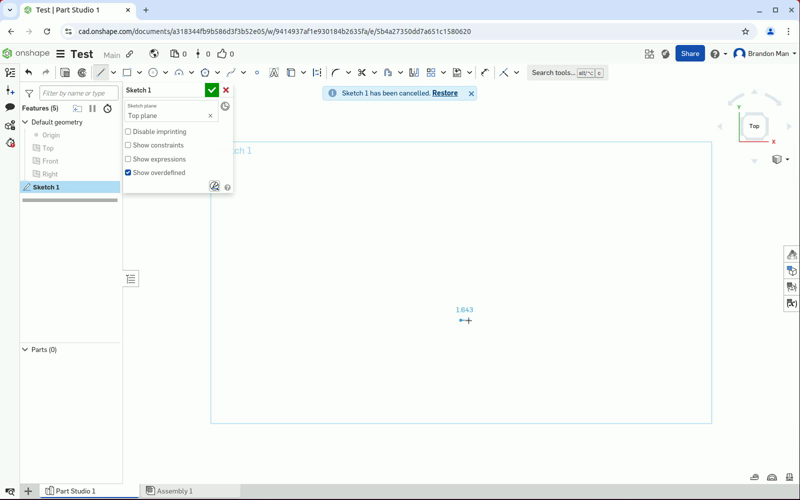
click(468, 320)
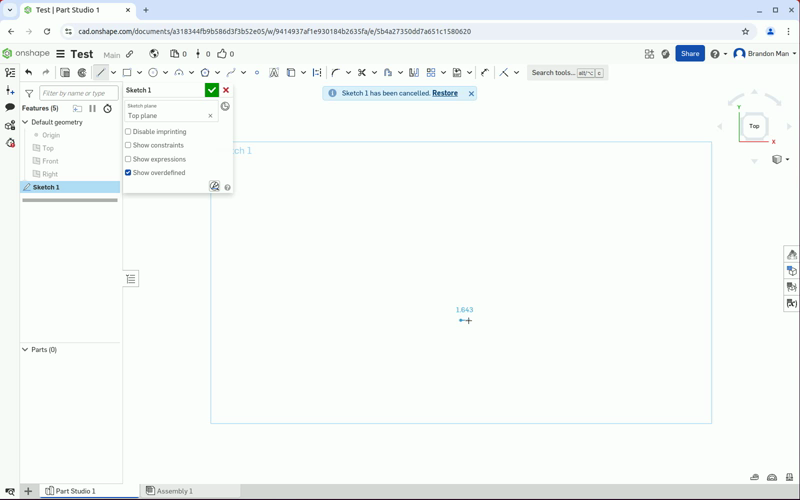
key_up(shift)
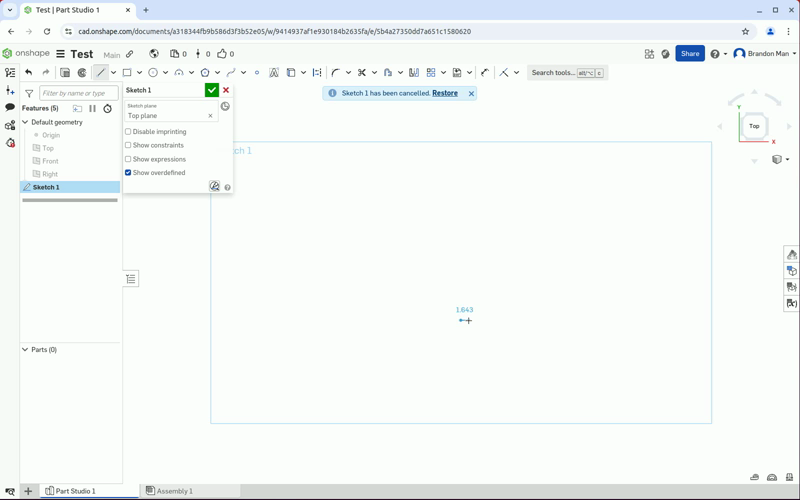
key_down(shift)
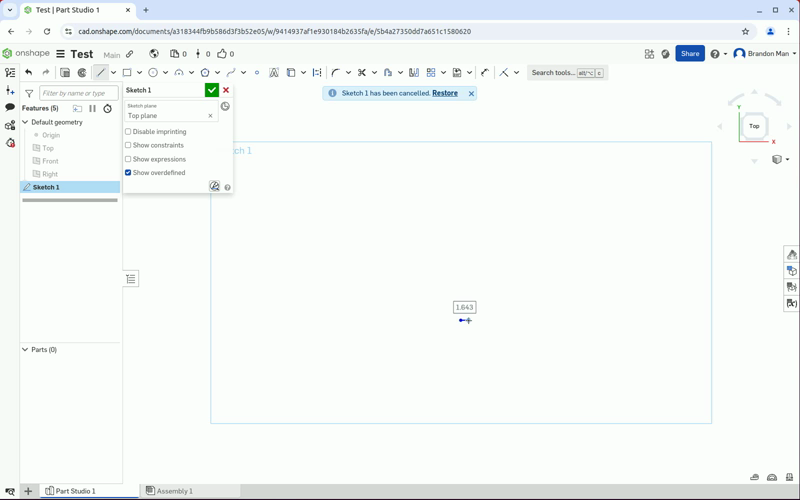
mouse_move(498, 320)
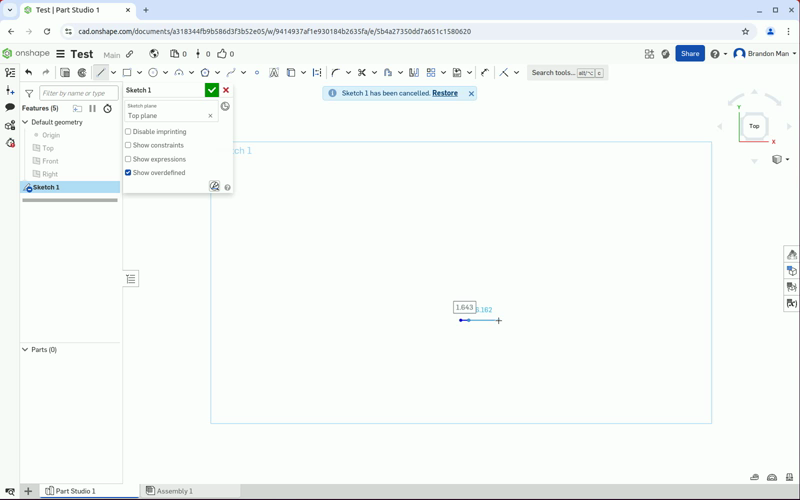
mouse_move(468, 282)
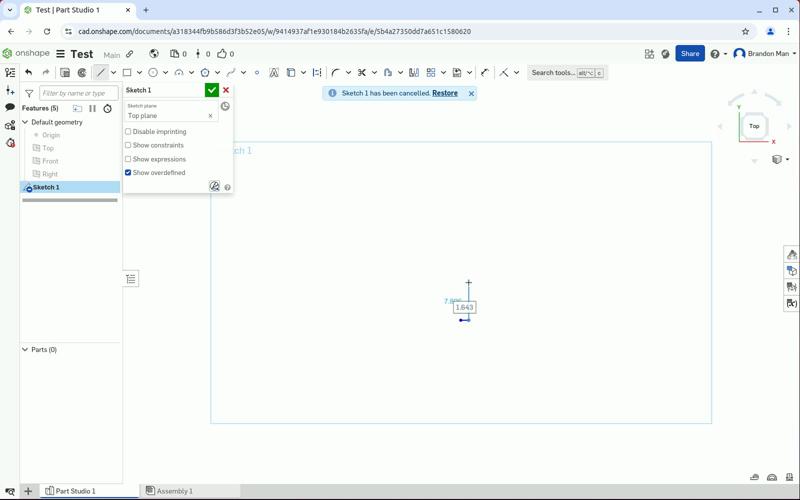
click(468, 282)
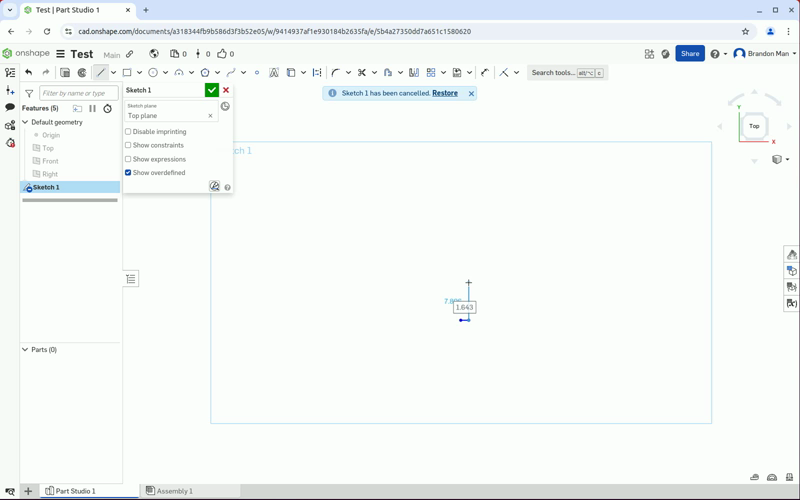
key_up(shift)
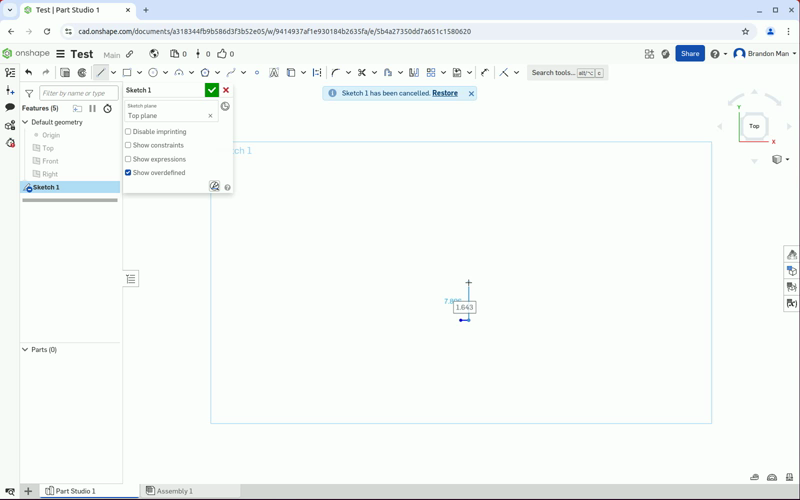
key_down(shift)
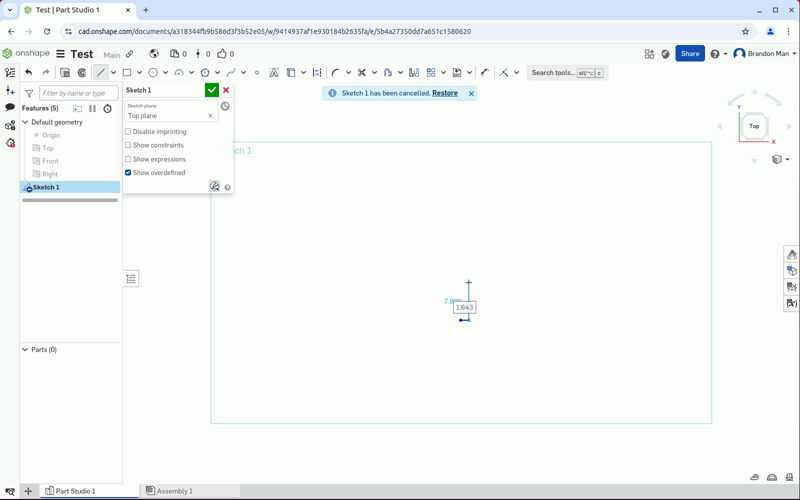
mouse_move(498, 282)
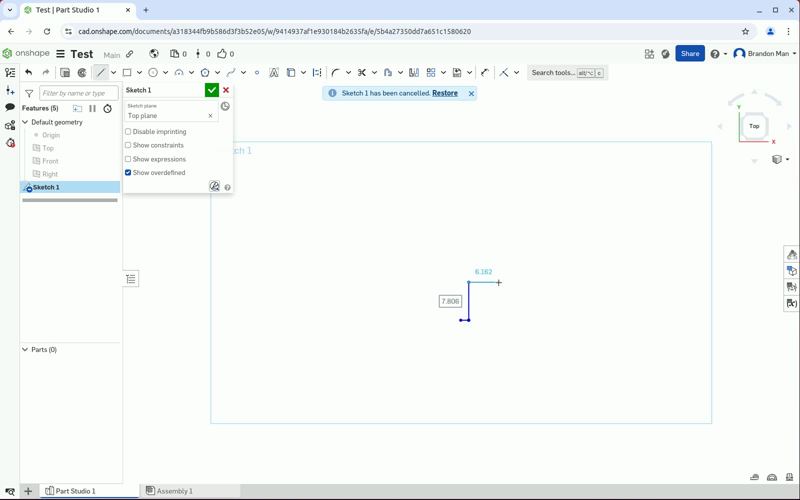
mouse_move(460, 282)
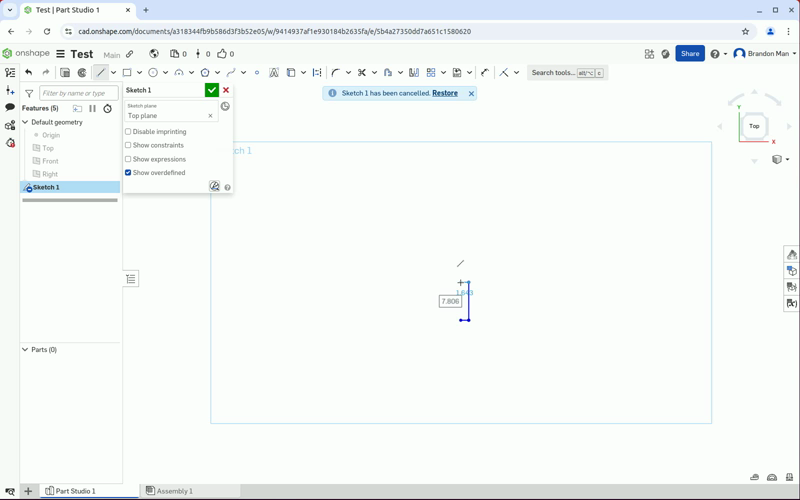
click(460, 282)
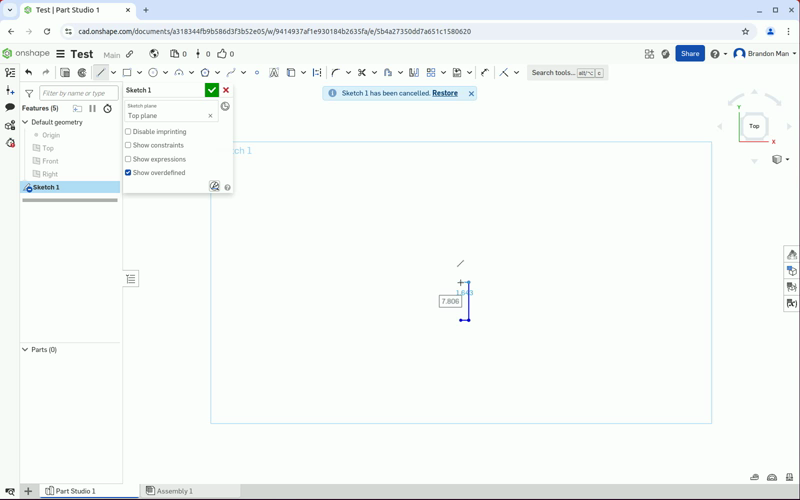
key_up(shift)
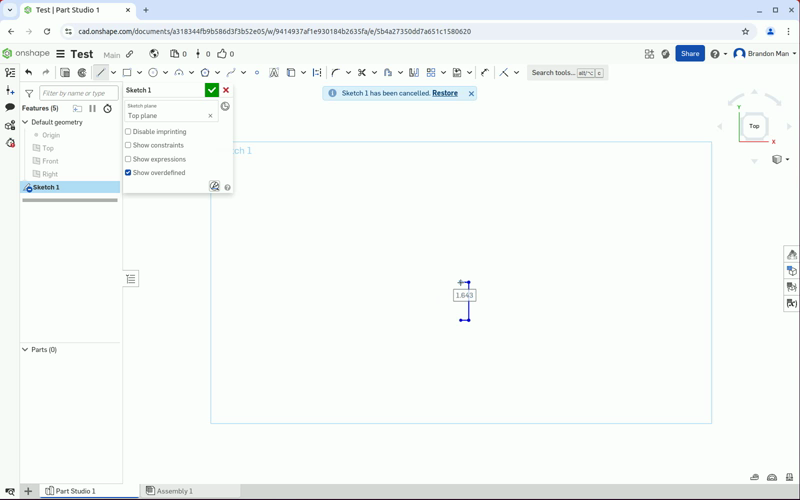
mouse_move(490, 282)
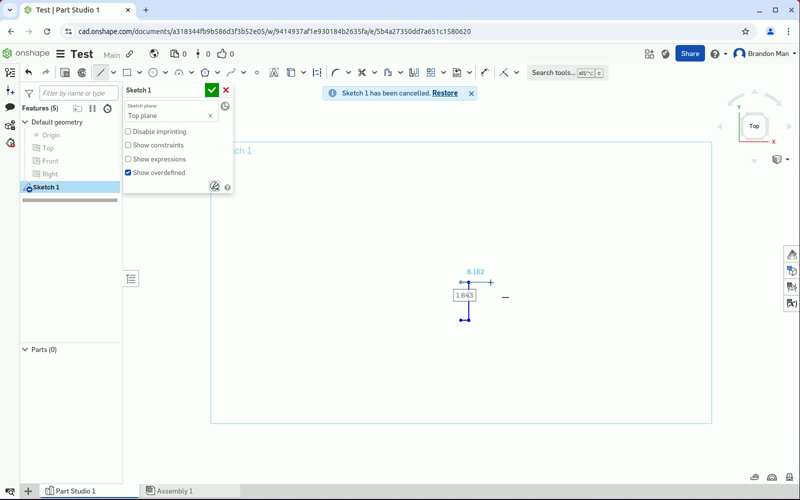
key_down(shift)
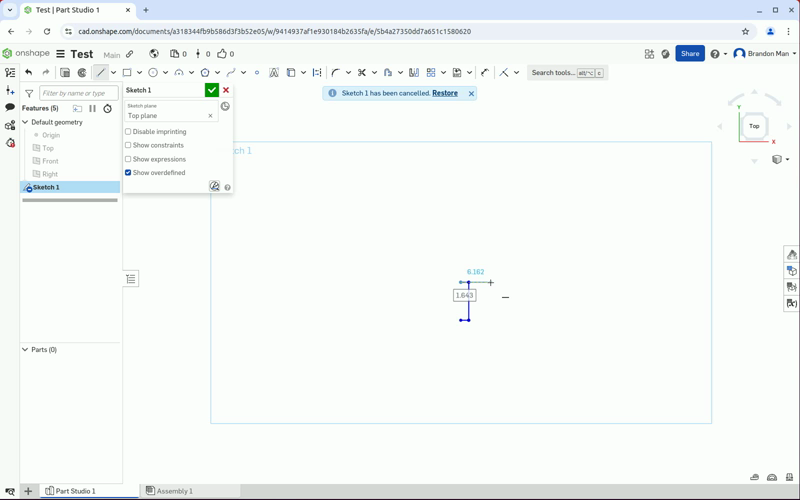
mouse_move(460, 320)
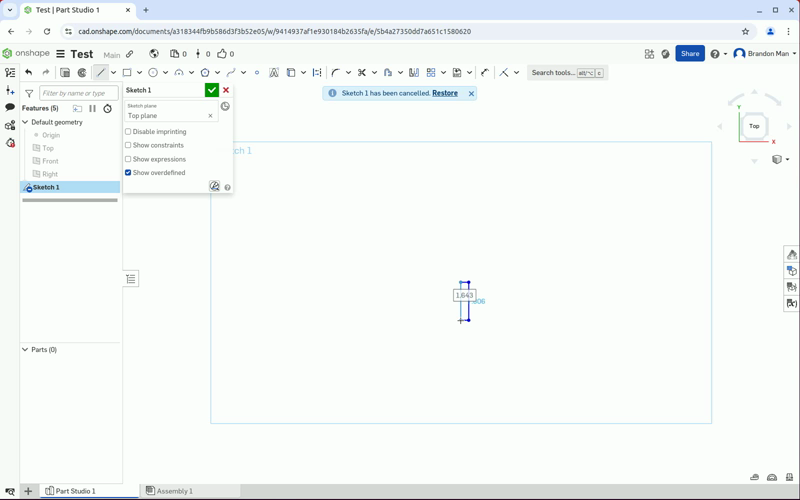
key_up(shift)
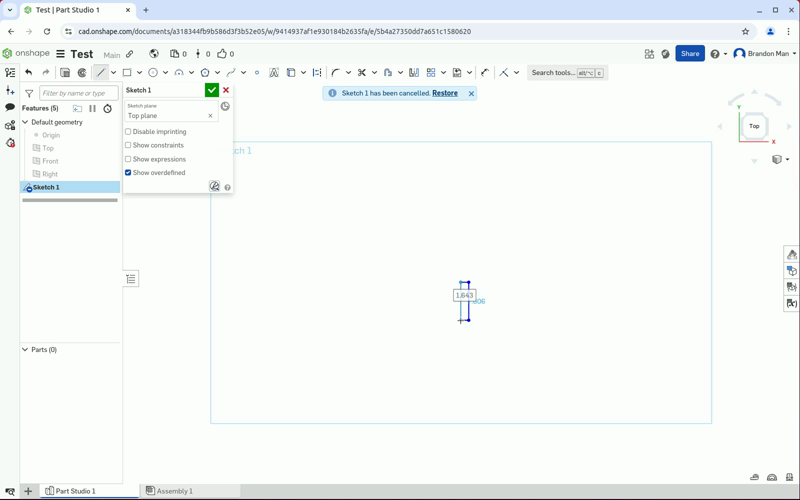
click(460, 320)
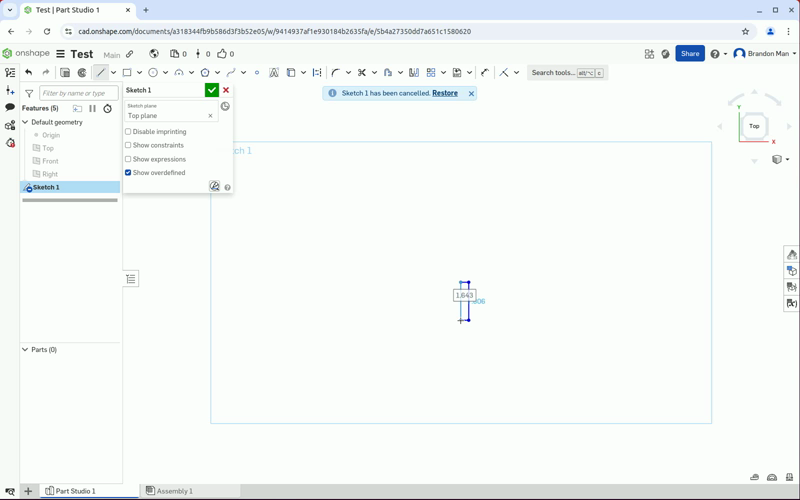
key(esc)
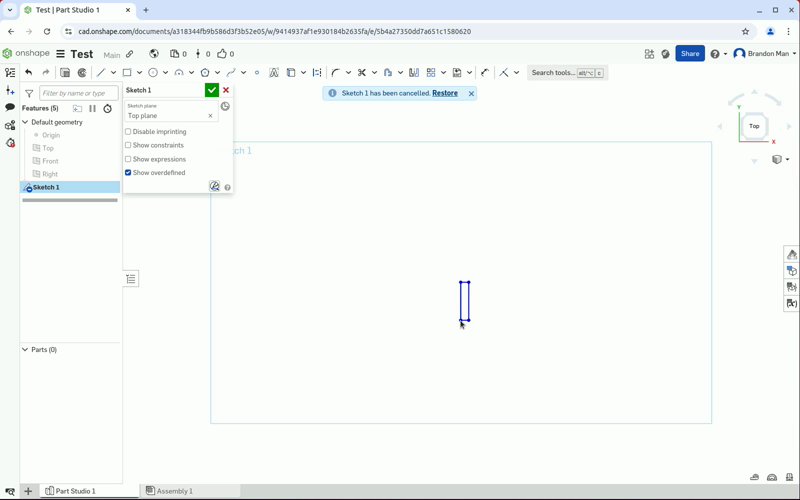
mouse_move(463, 290)
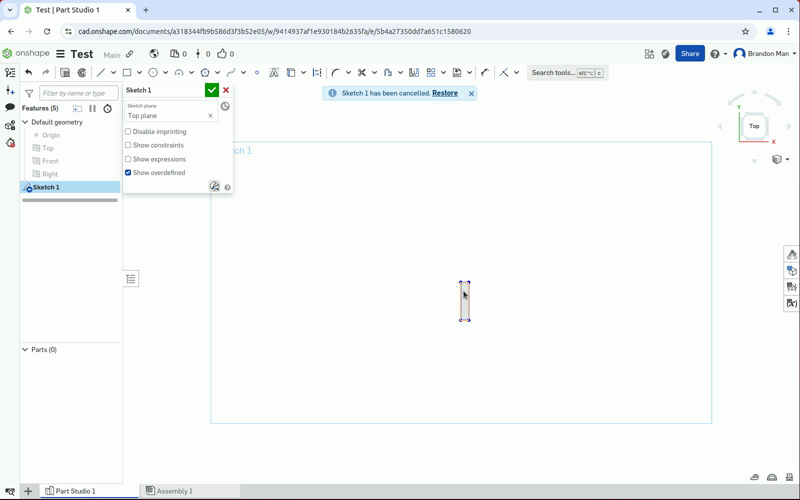
scroll(6)
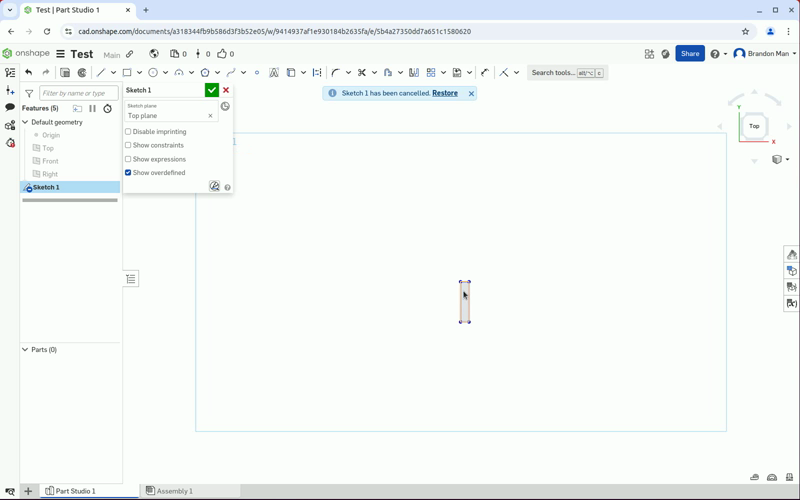
scroll(6)
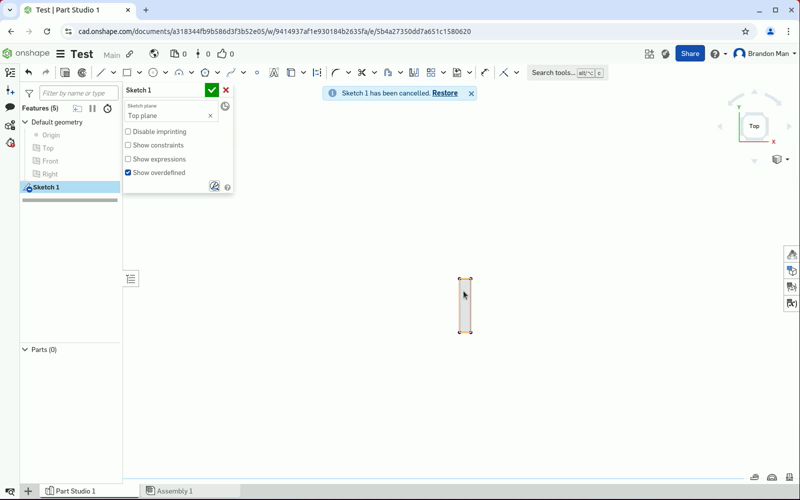
scroll(6)
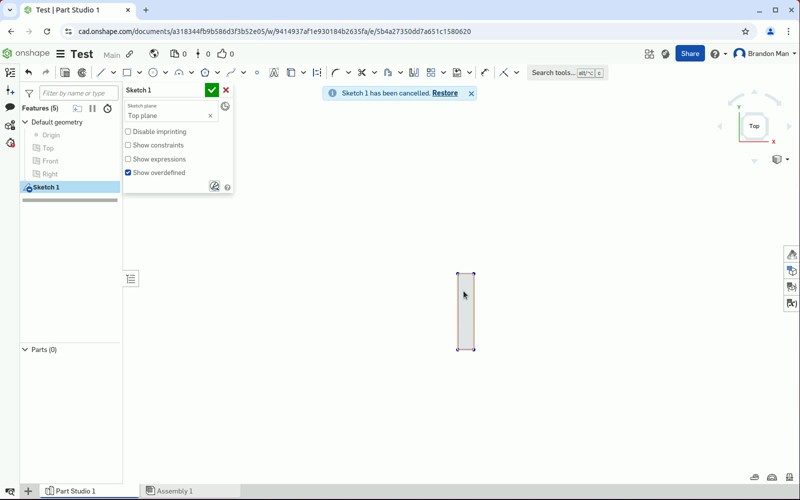
scroll(6)
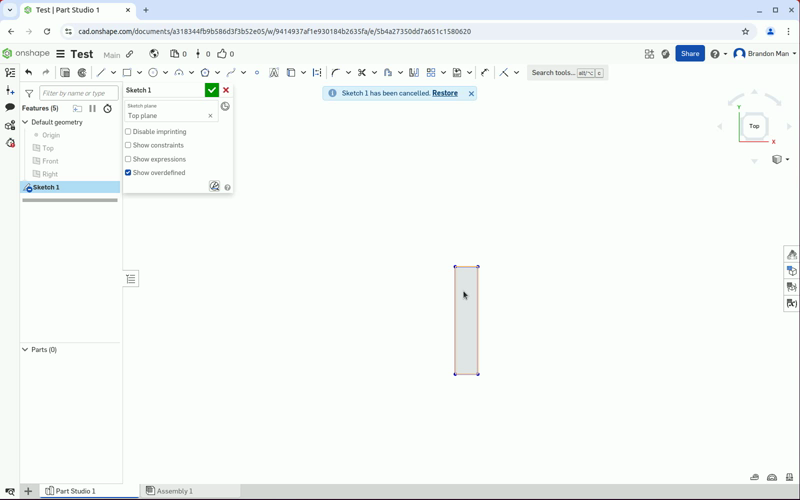
scroll(6)
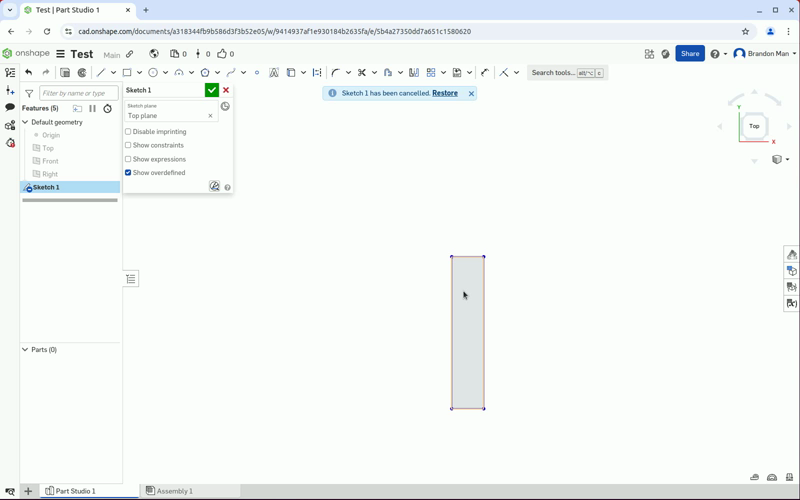
scroll(6)
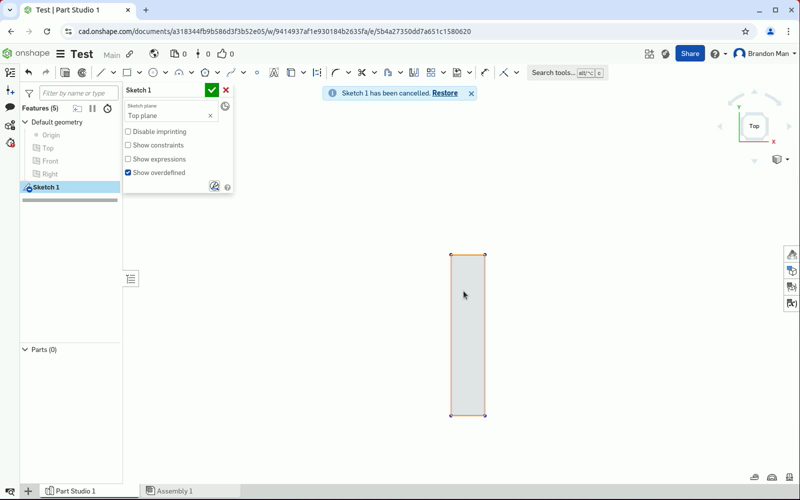
scroll(6)
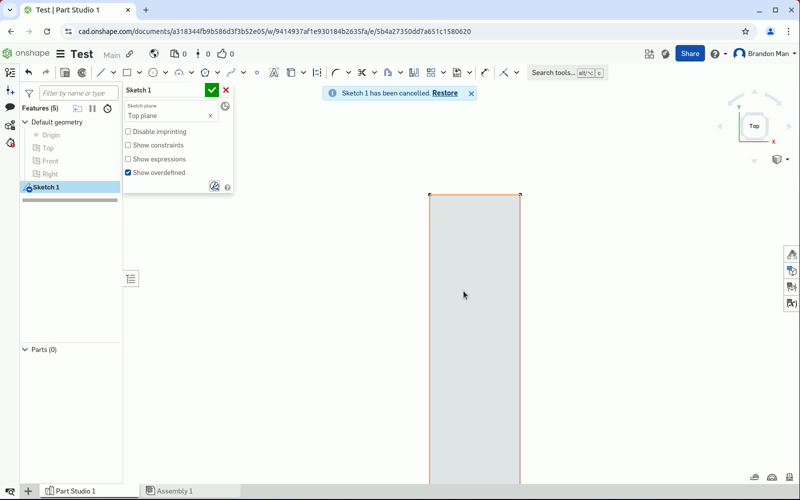
click(463, 290)
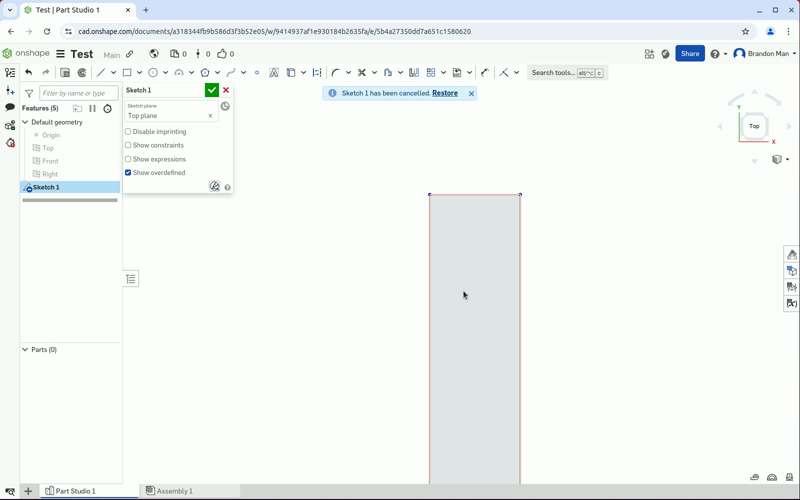
scroll(-6)
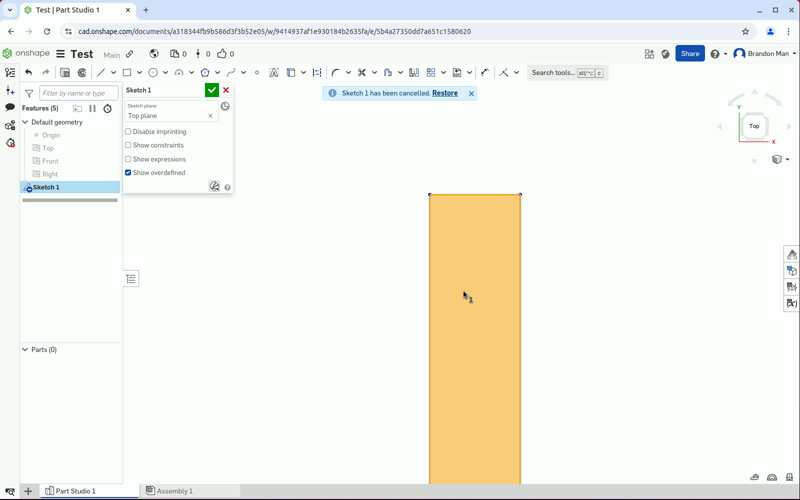
scroll(-6)
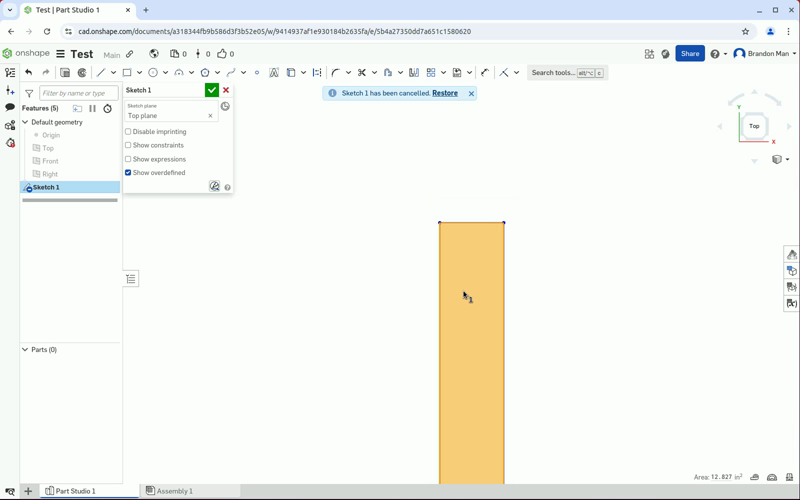
scroll(-6)
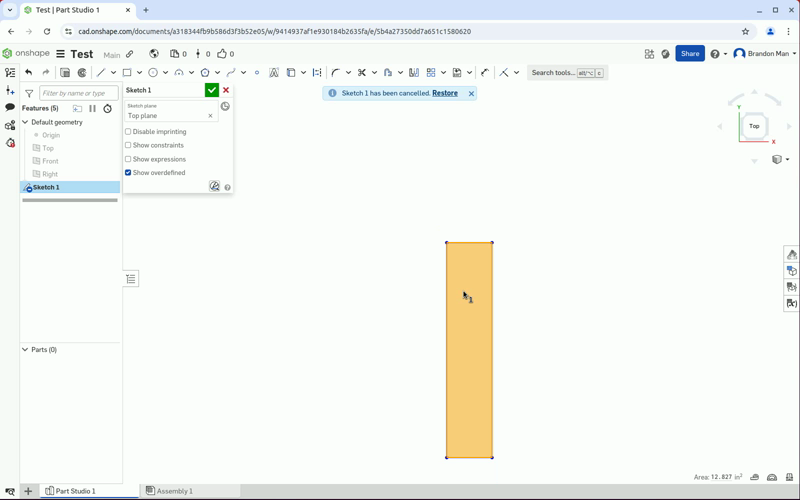
scroll(-6)
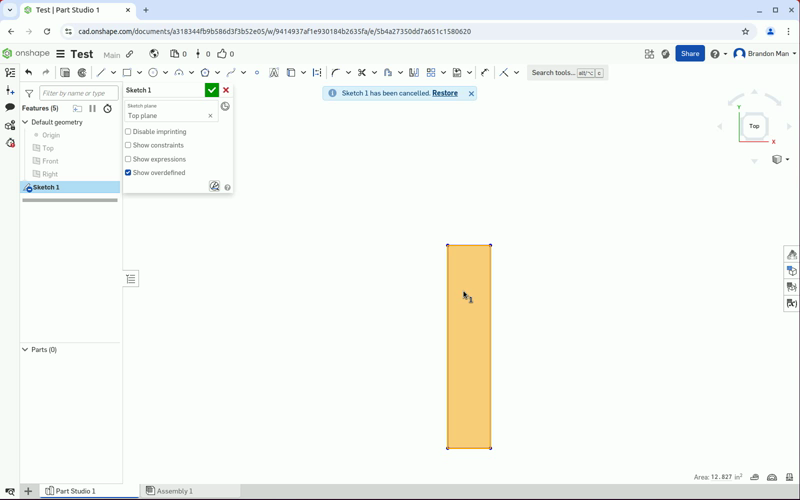
scroll(-6)
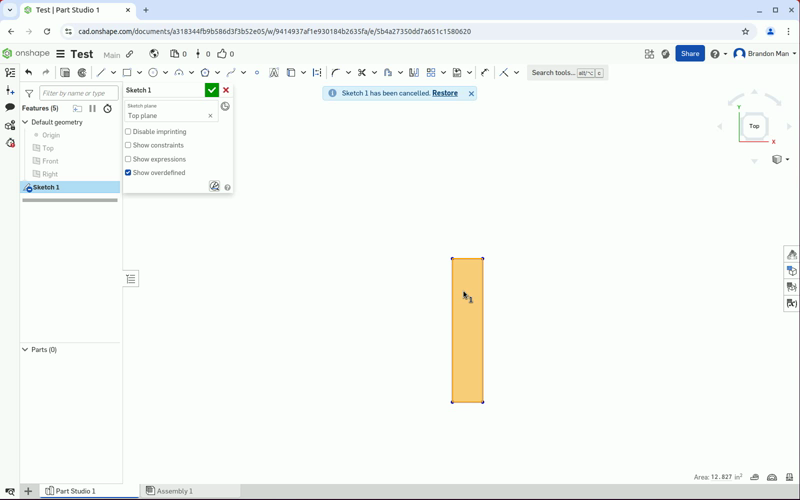
scroll(-6)
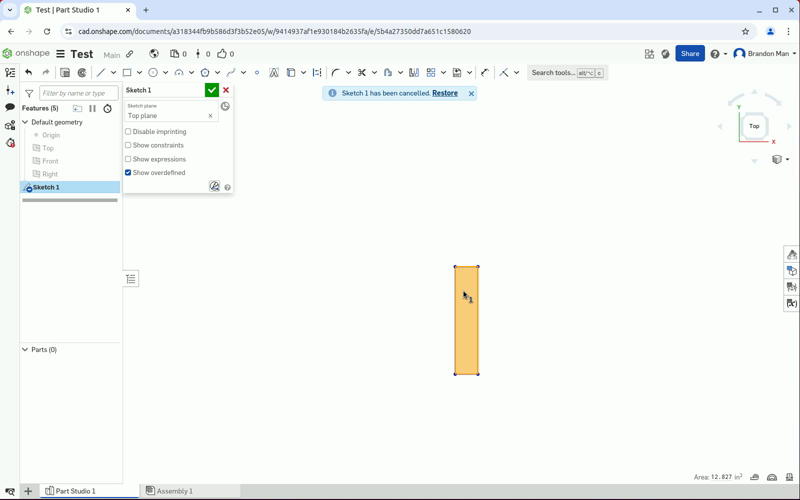
scroll(-6)
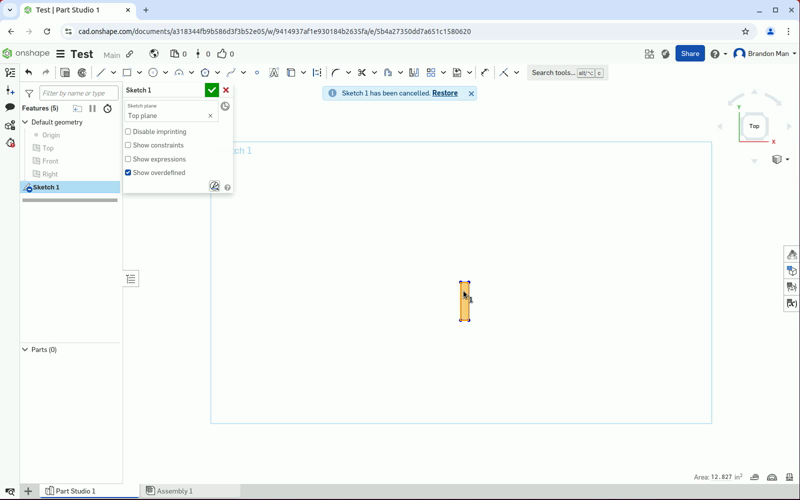
mouse_move(73, 352)
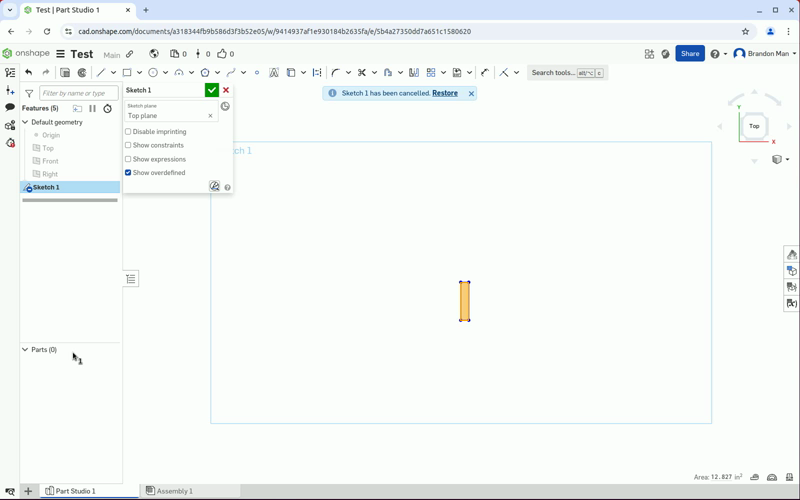
key(shift+y)
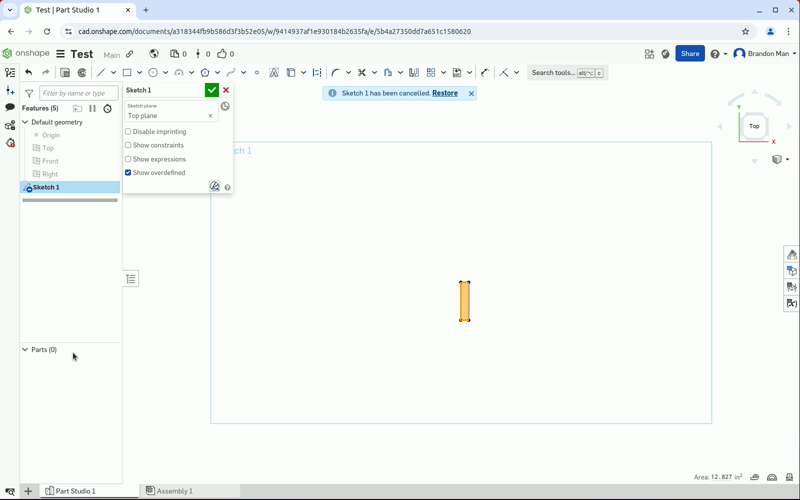
key(shift+e)
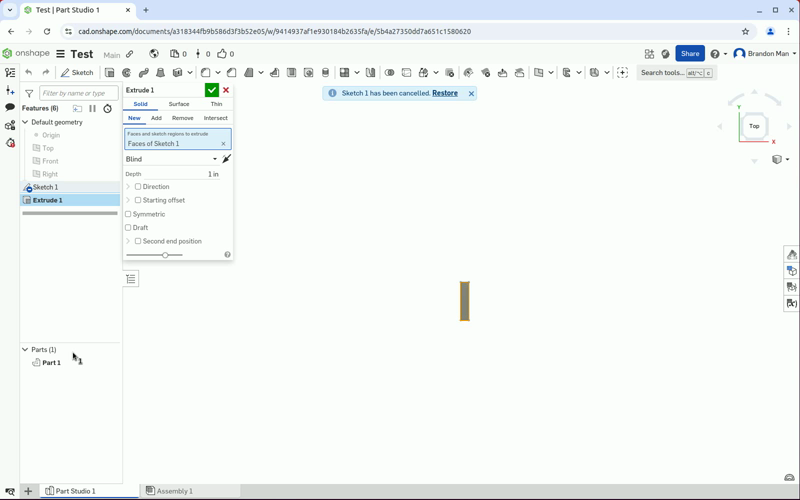
mouse_move(143, 106)
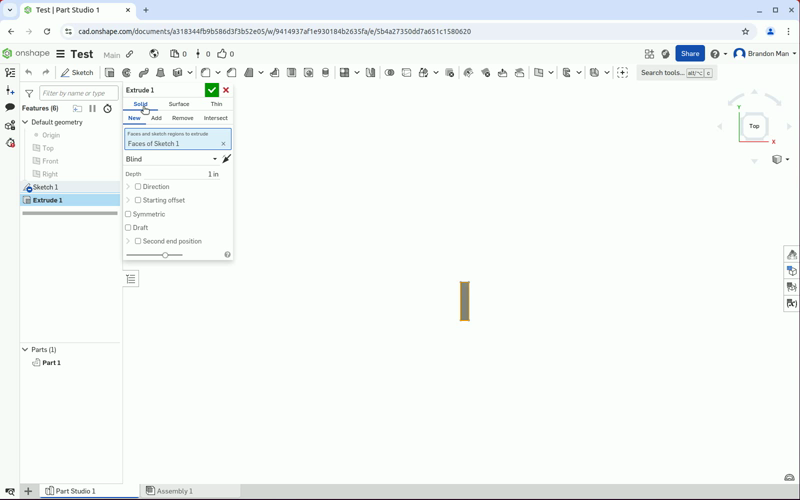
click(143, 106)
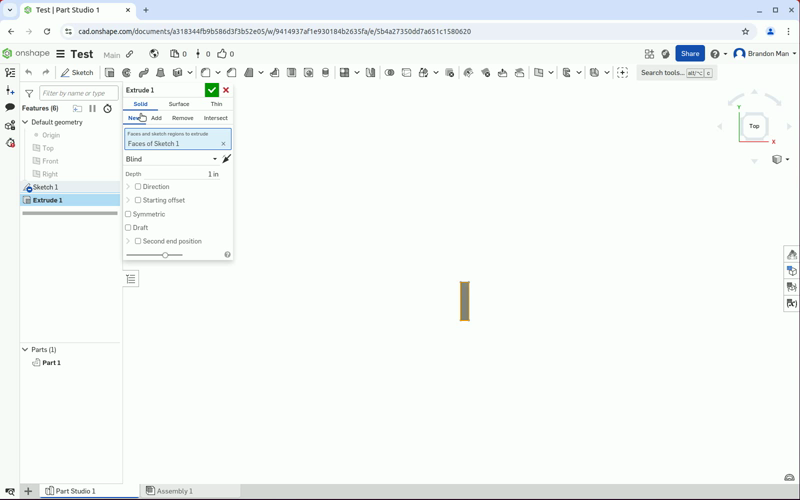
mouse_move(137, 120)
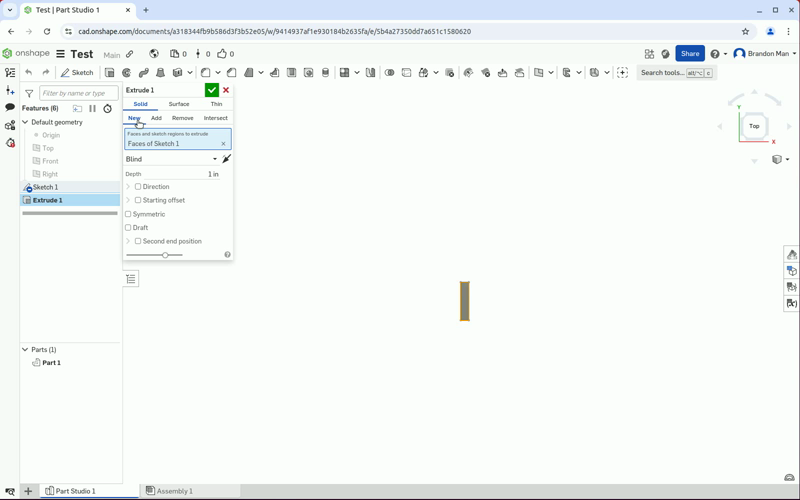
click(137, 120)
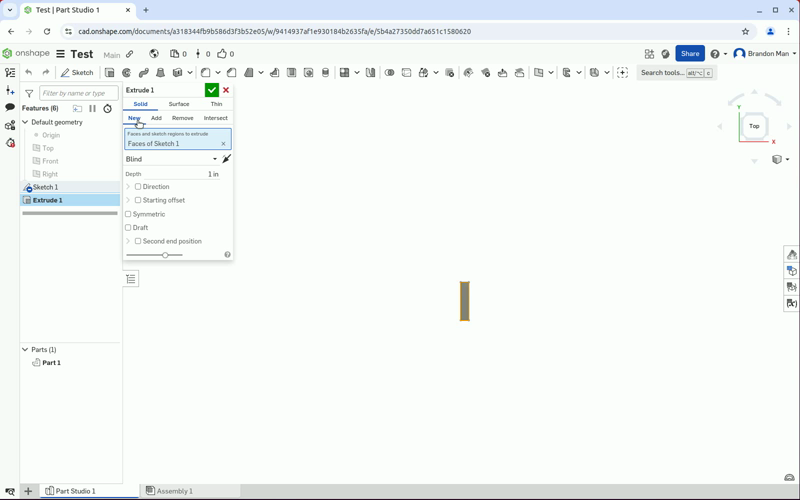
key(tab, 4)
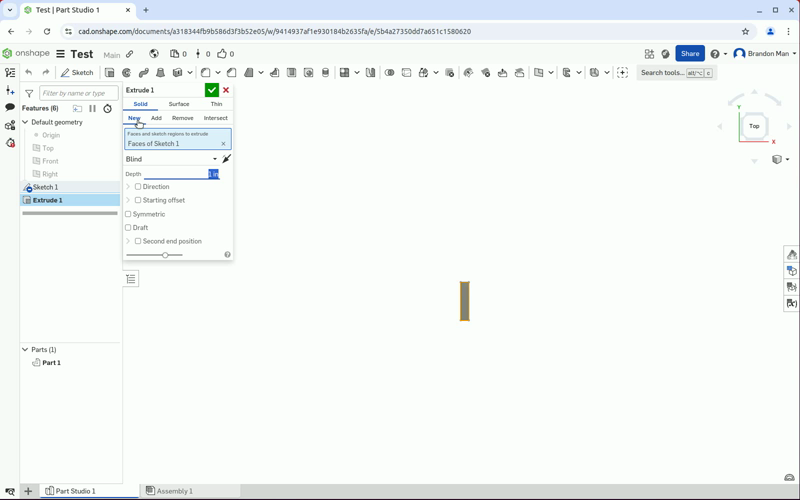
text(23.108)
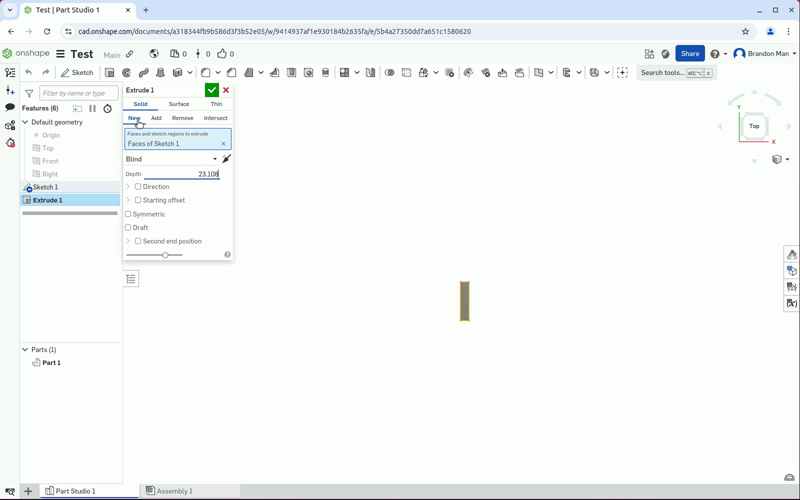
key(enter)
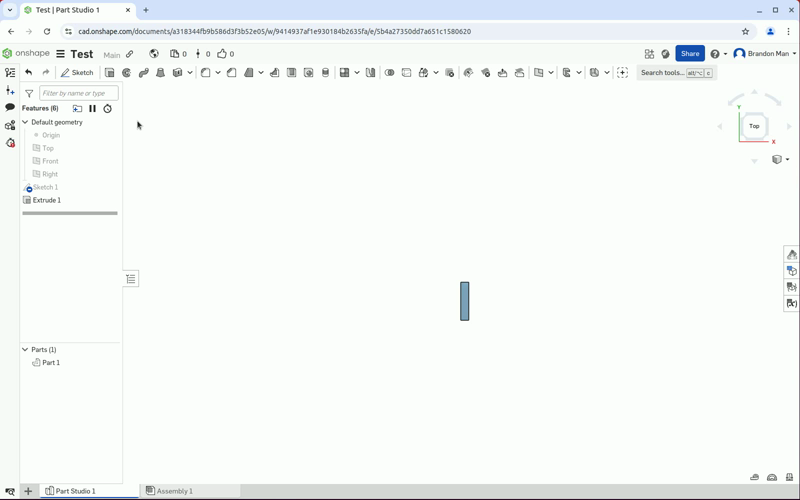
key(shift+h)
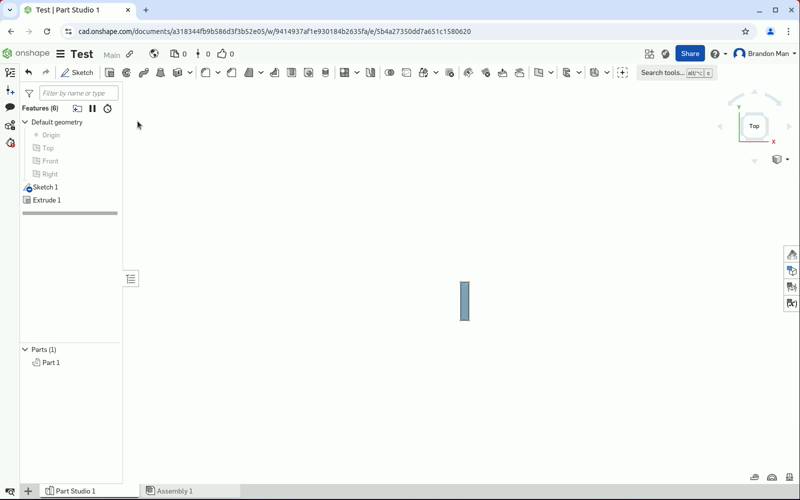
key(shift+h)
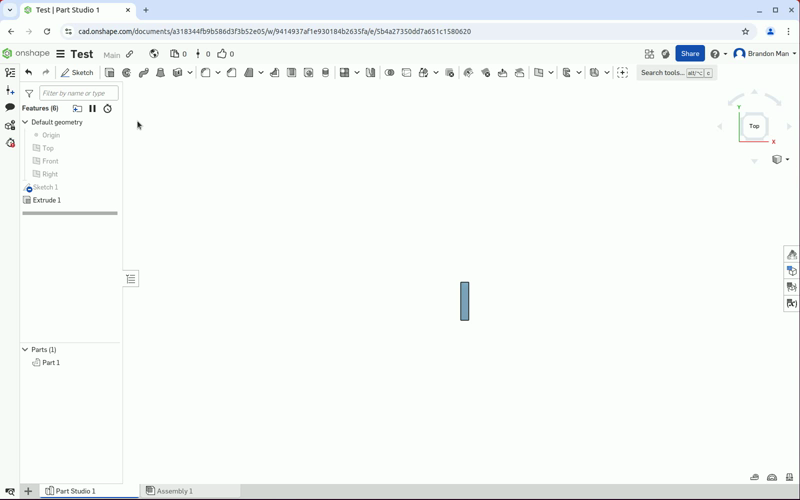
mouse_move(73, 189)
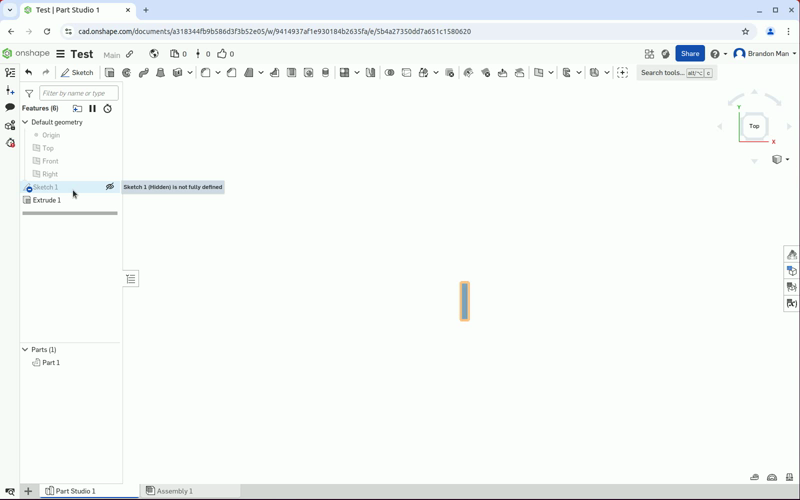
click(73, 189)
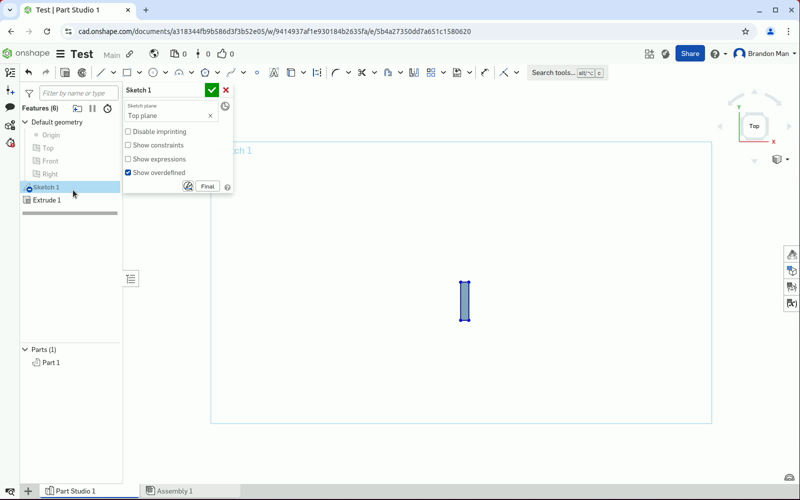
mouse_move(229, 92)
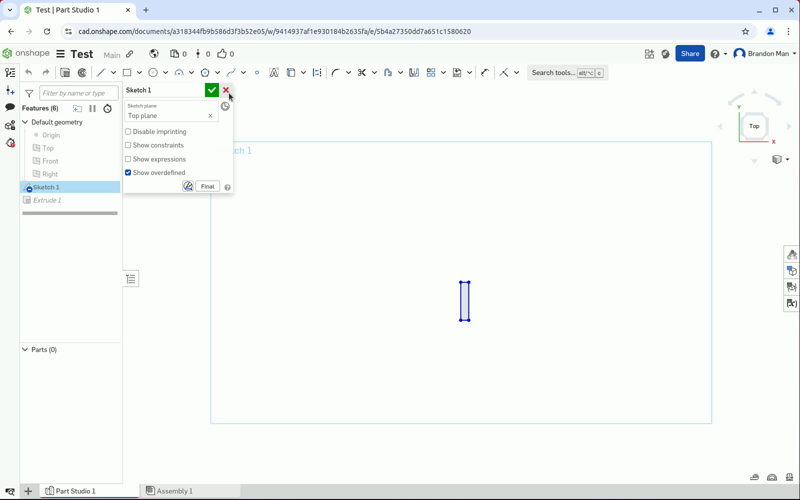
click(229, 92)
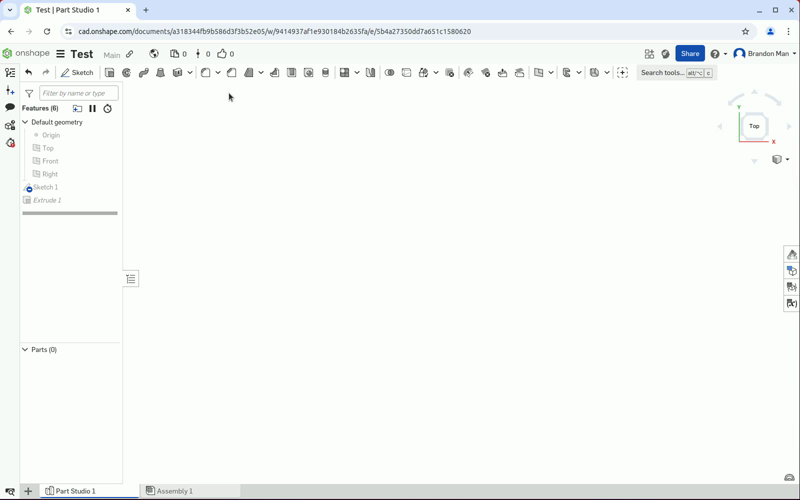
mouse_move(73, 352)
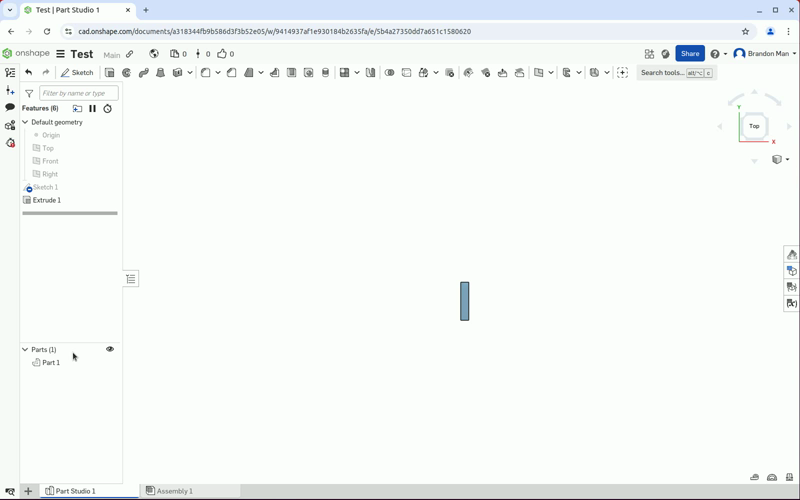
key(y)
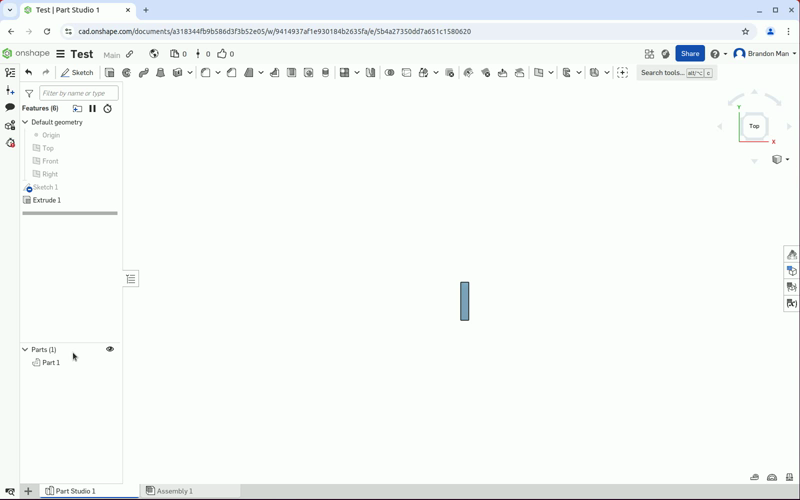
key(shift+p)
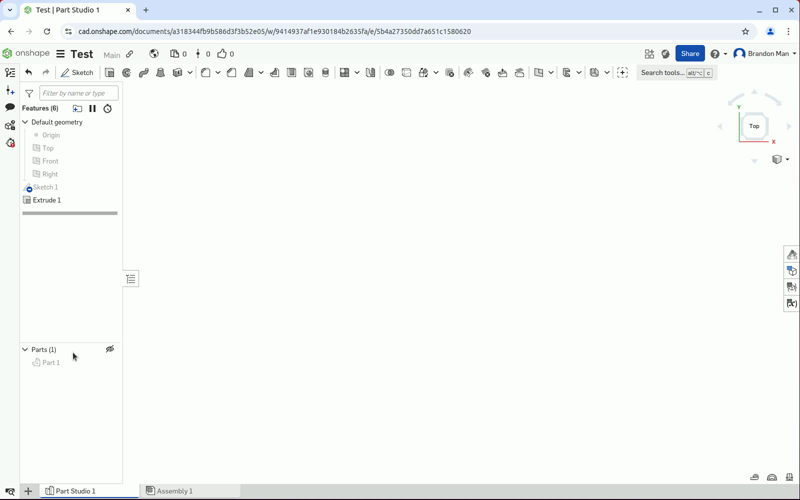
key(space)
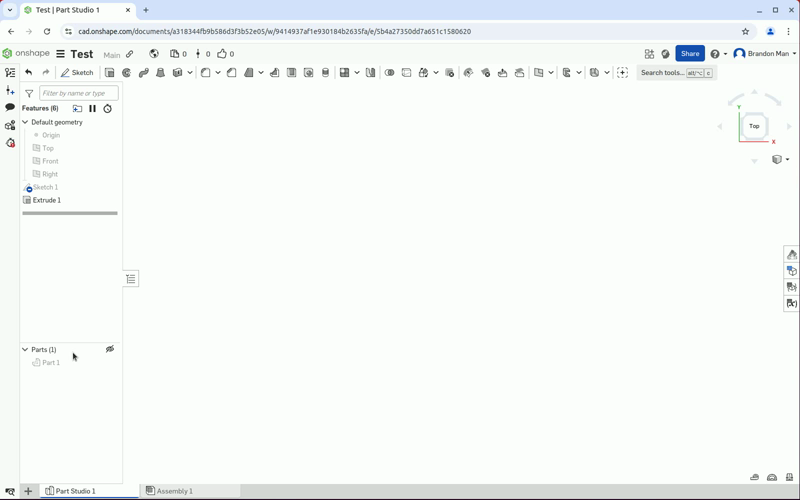
key_down(shift)
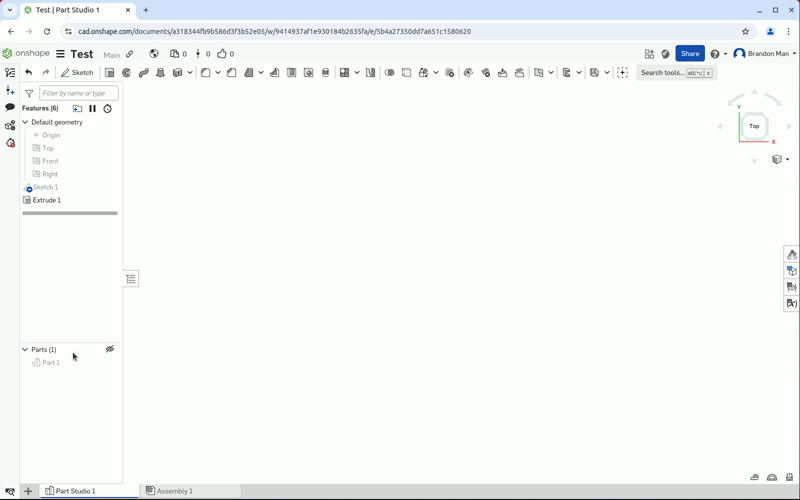
key(up)
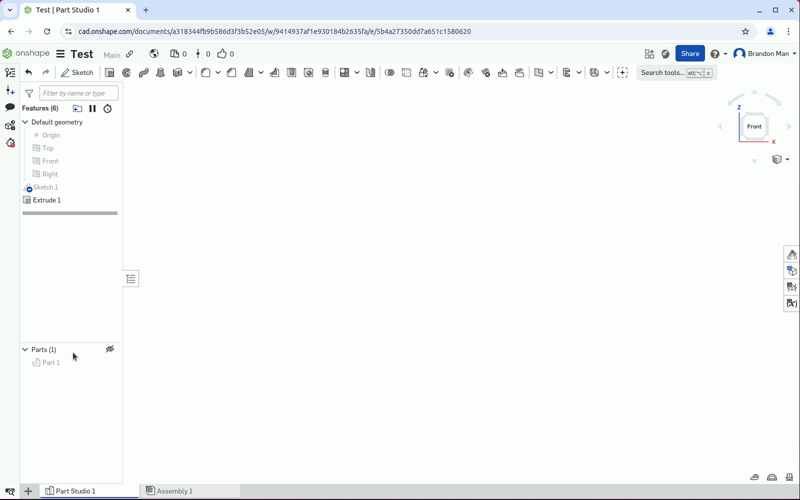
key_up(shift)
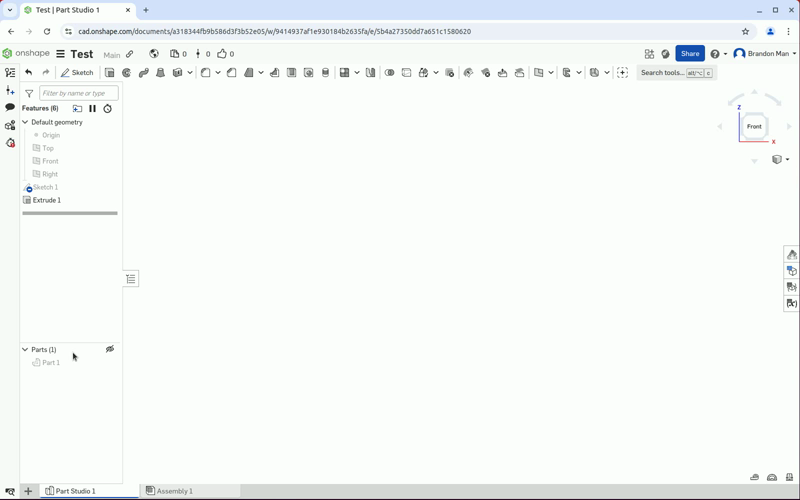
key(space)
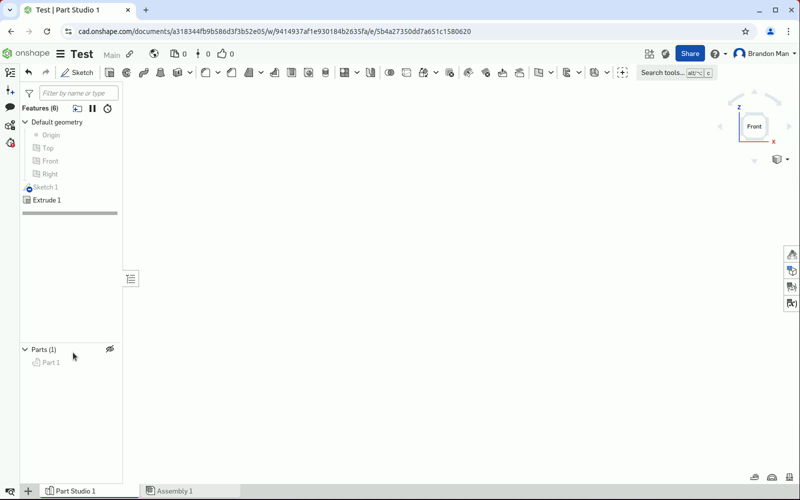
key_down(shift)
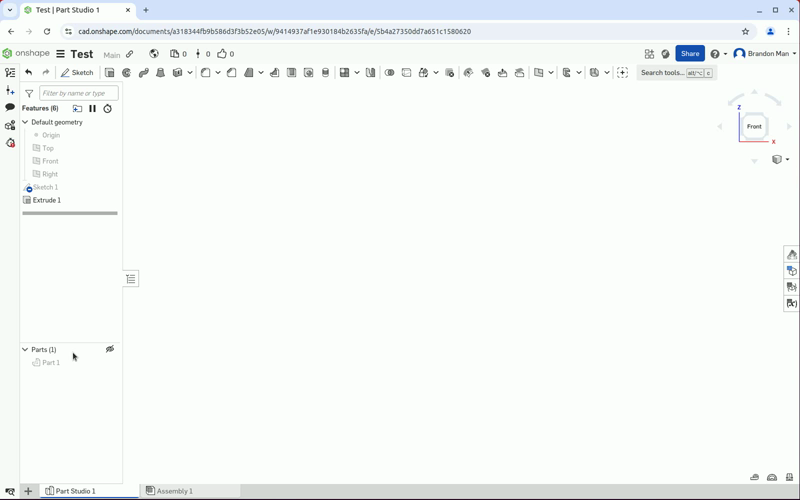
key(left)
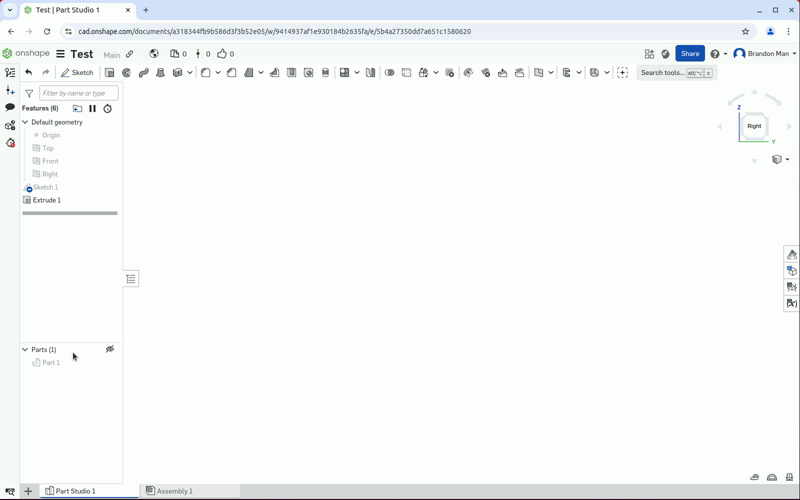
key_up(shift)
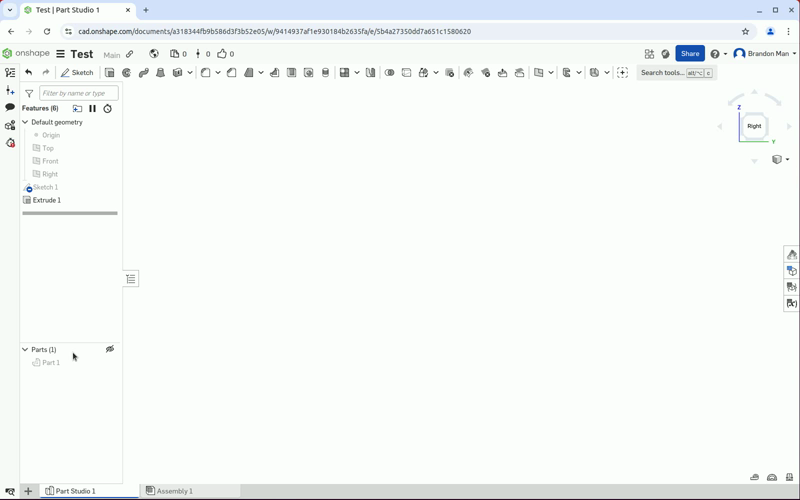
mouse_move(73, 352)
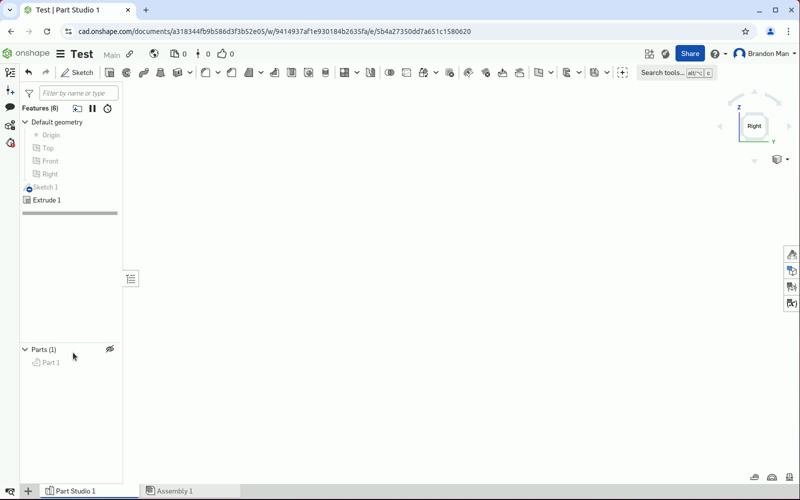
key(shift+y)
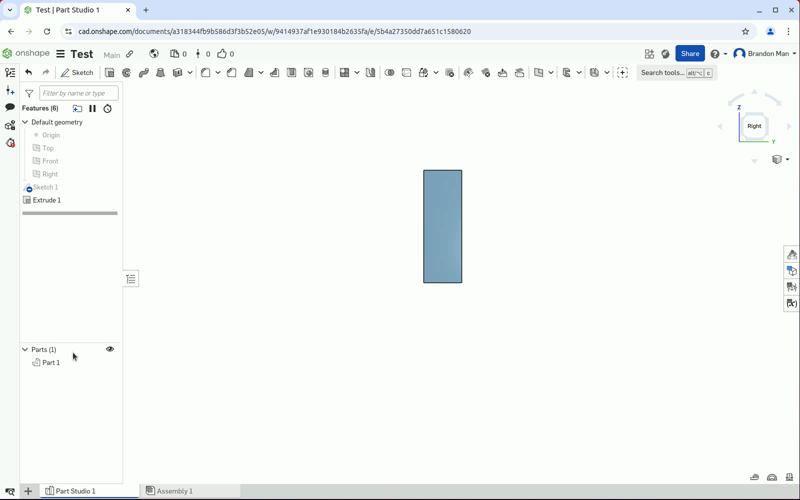
mouse_move(541, 75)
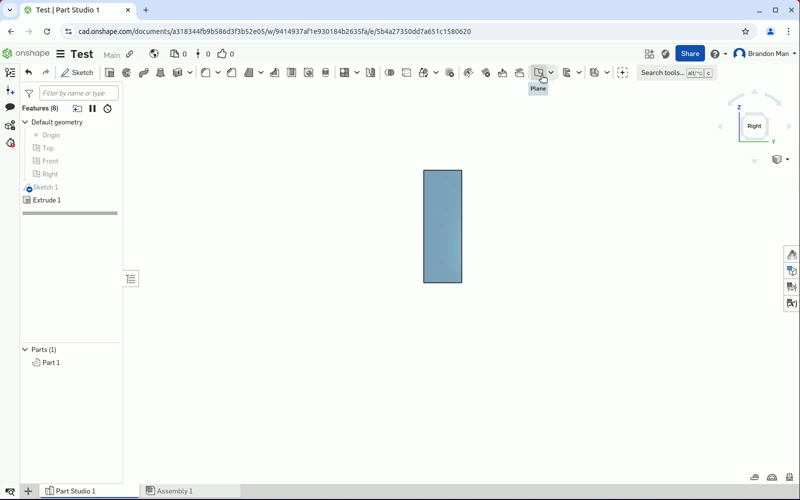
click(541, 75)
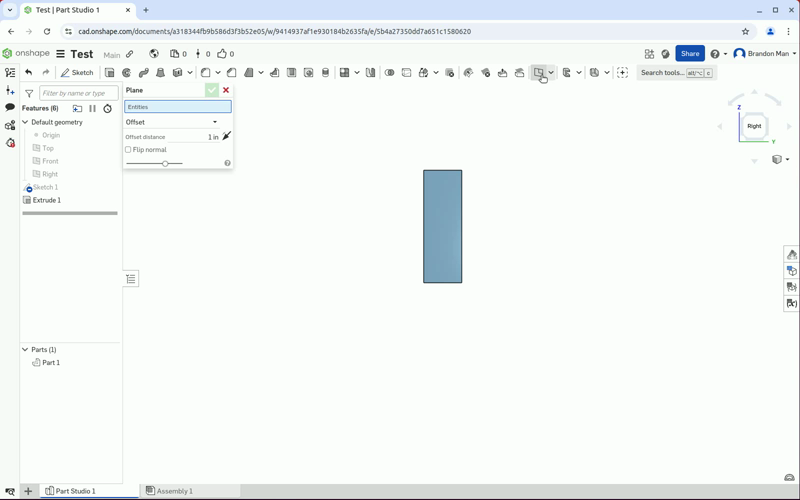
mouse_move(73, 176)
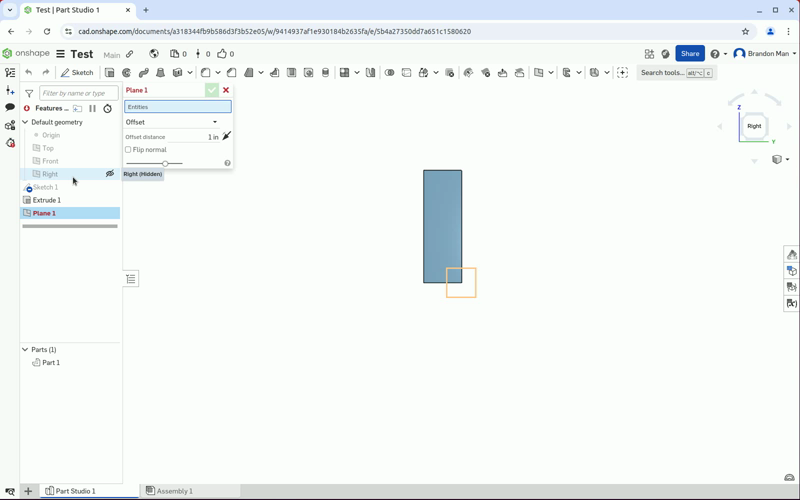
click(73, 176)
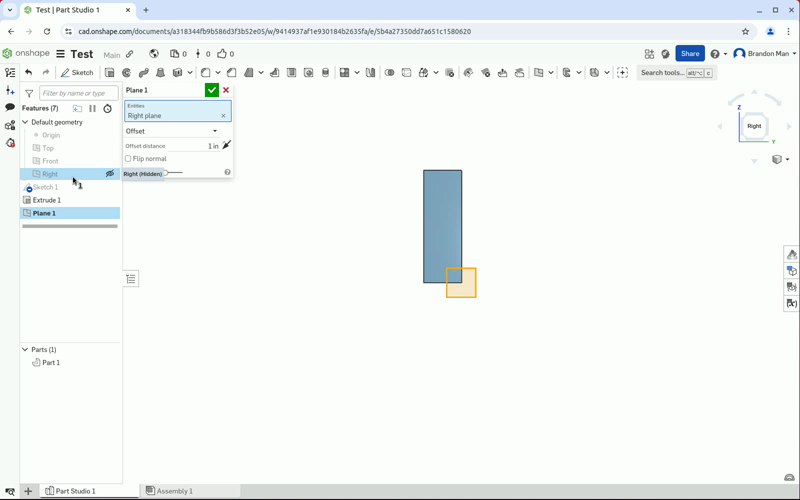
key(tab, 2)
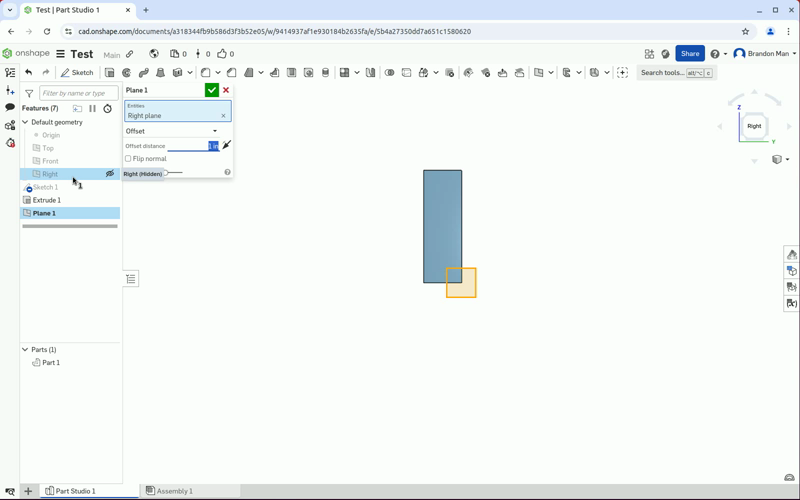
text(1.448)
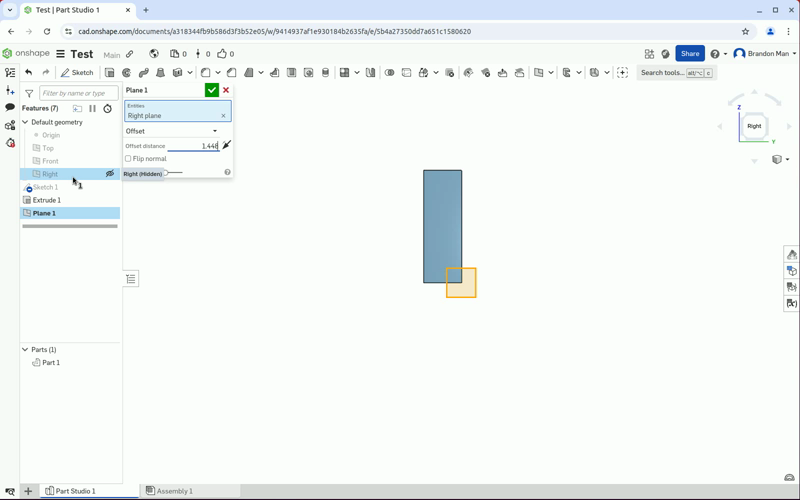
key(enter, 2)
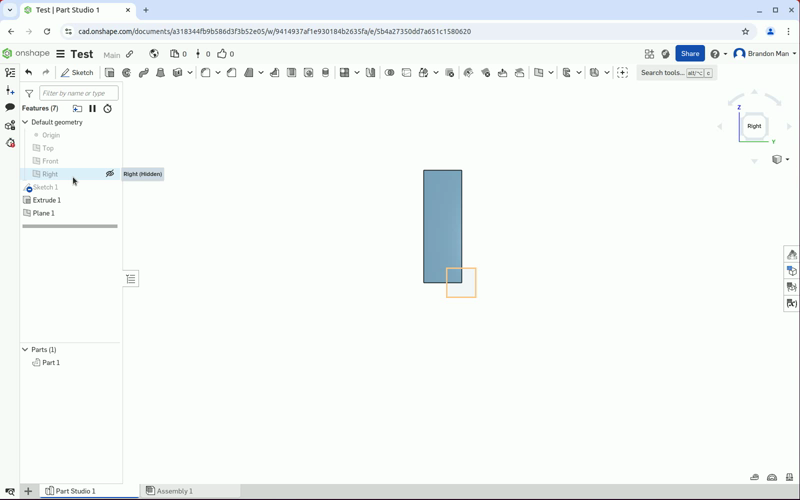
key(shift+s)
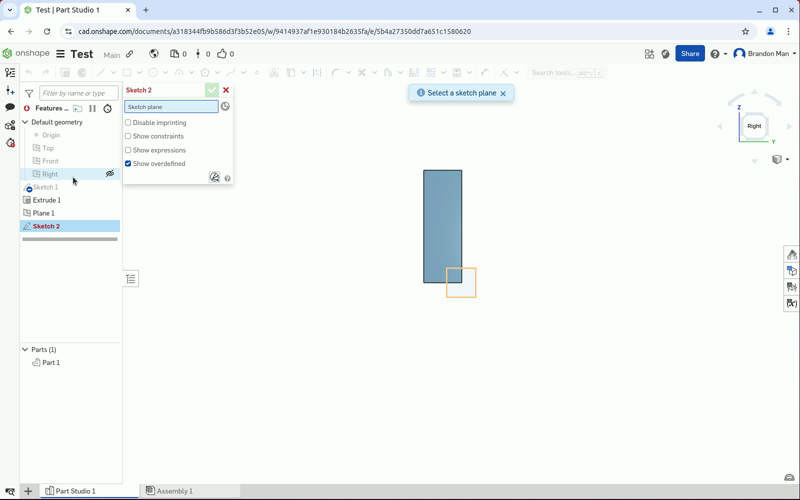
mouse_move(73, 215)
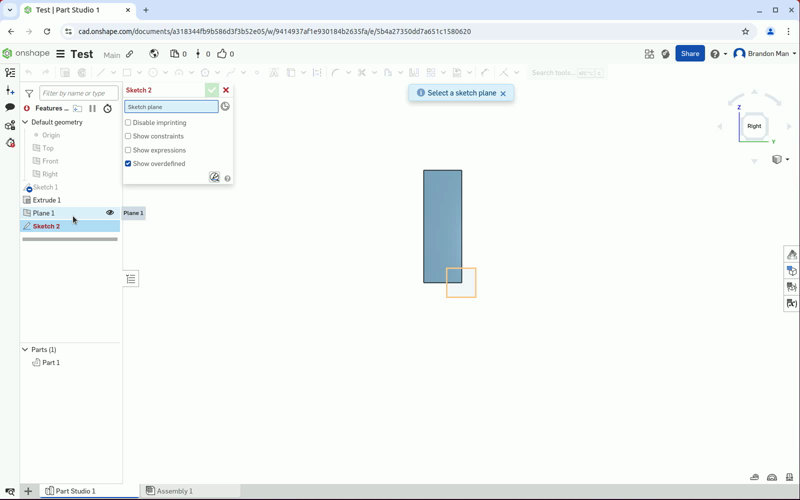
click(73, 215)
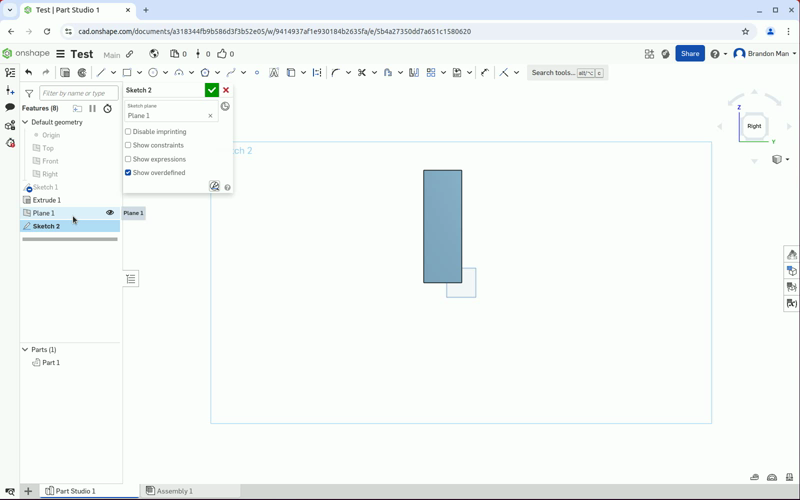
mouse_move(73, 352)
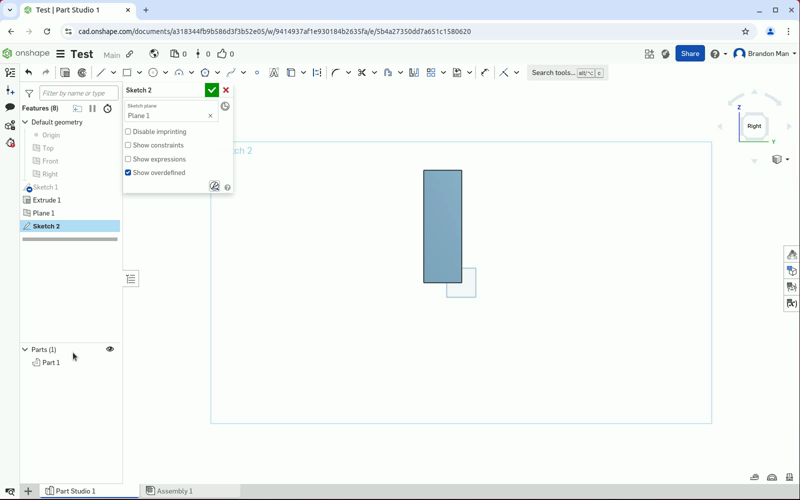
key(y)
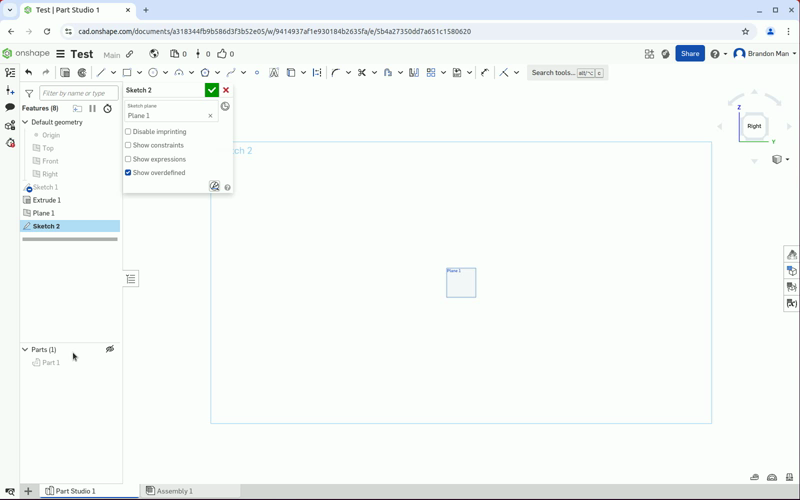
key(c)
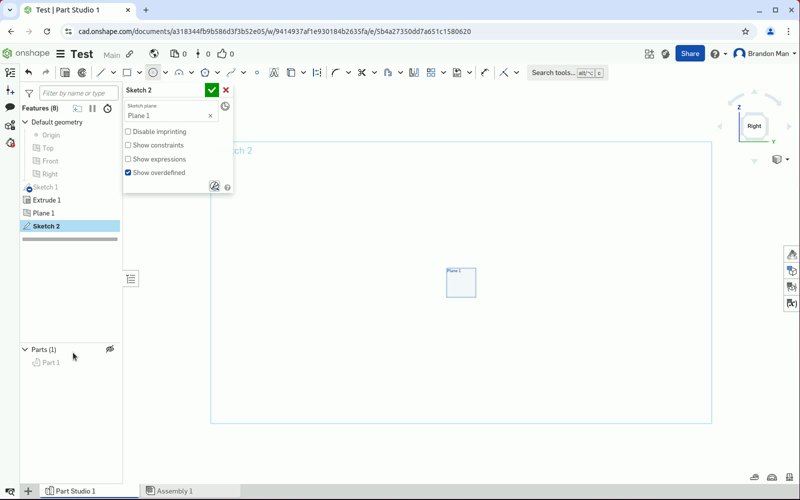
key_down(shift)
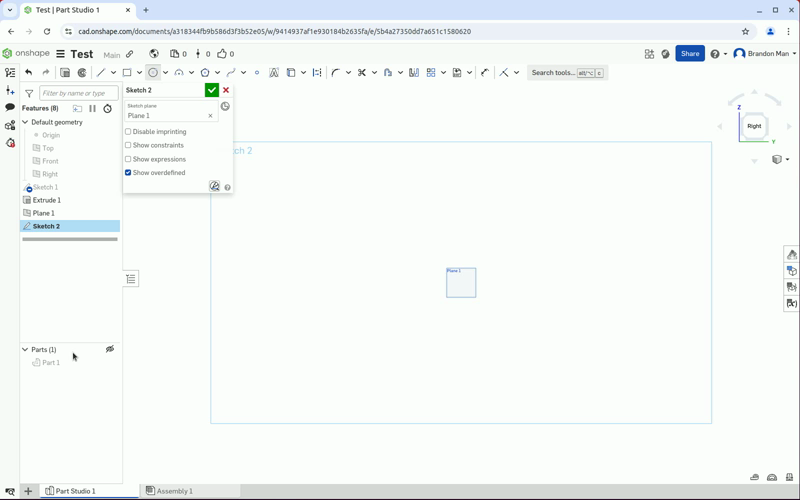
mouse_move(441, 226)
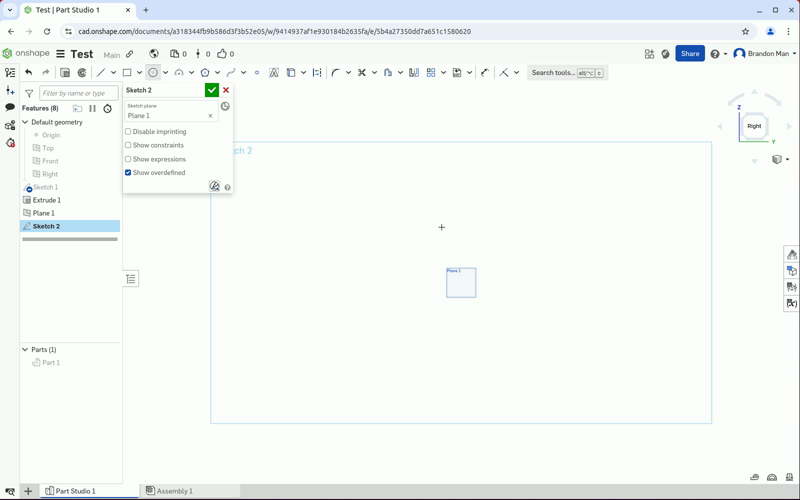
click(441, 226)
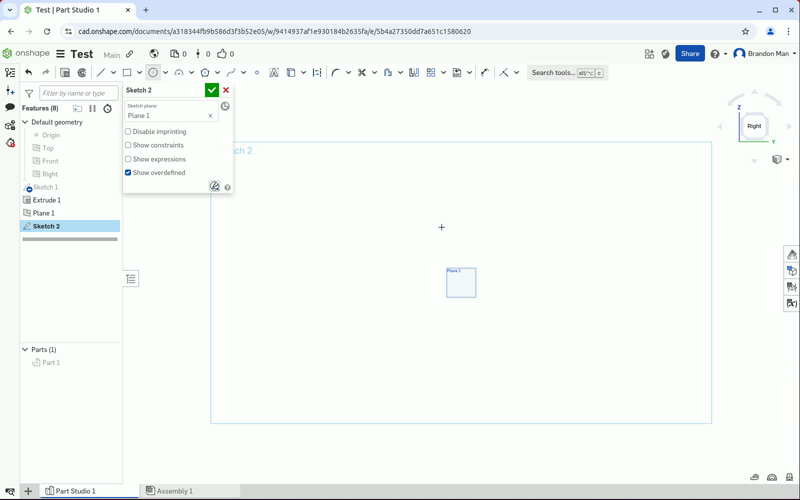
key_up(shift)
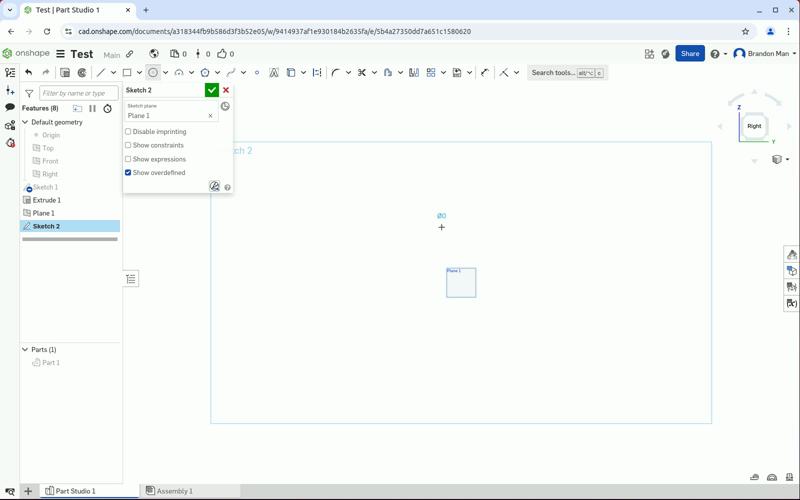
mouse_move(444, 226)
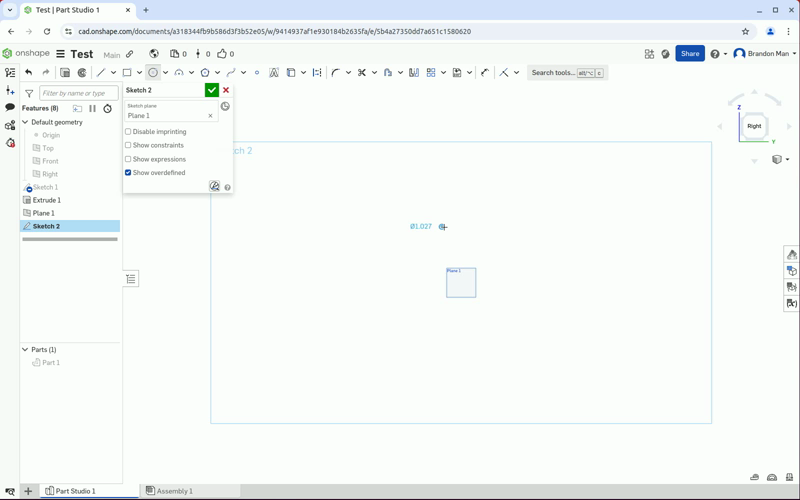
scroll(6)
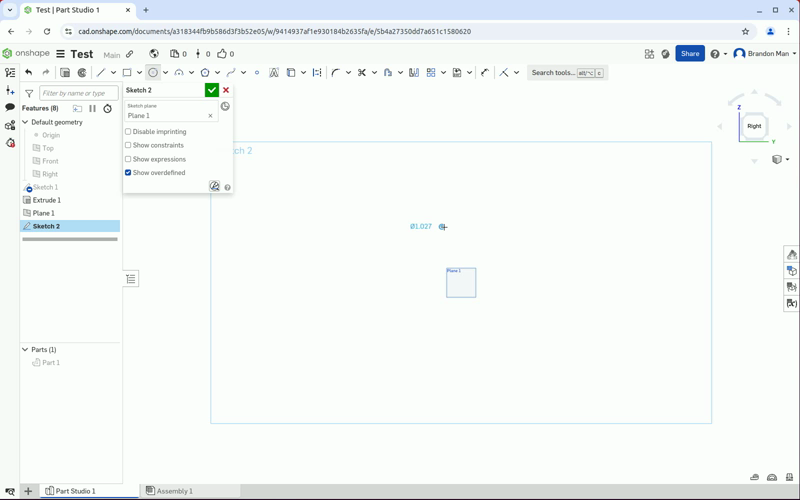
scroll(6)
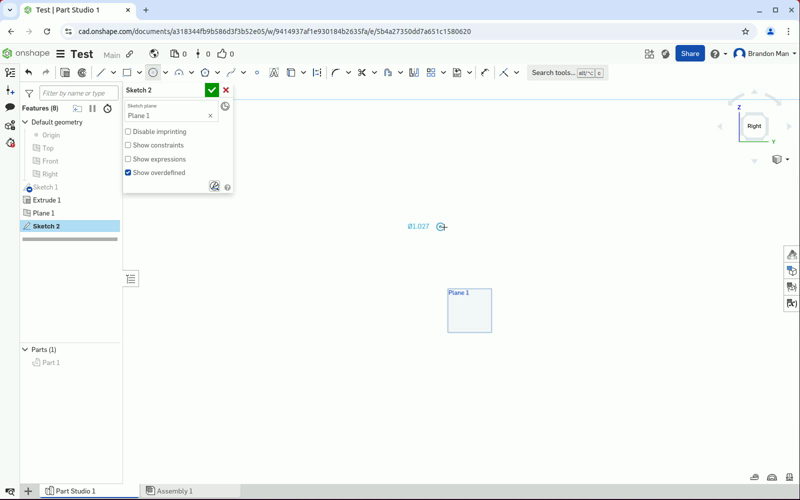
scroll(6)
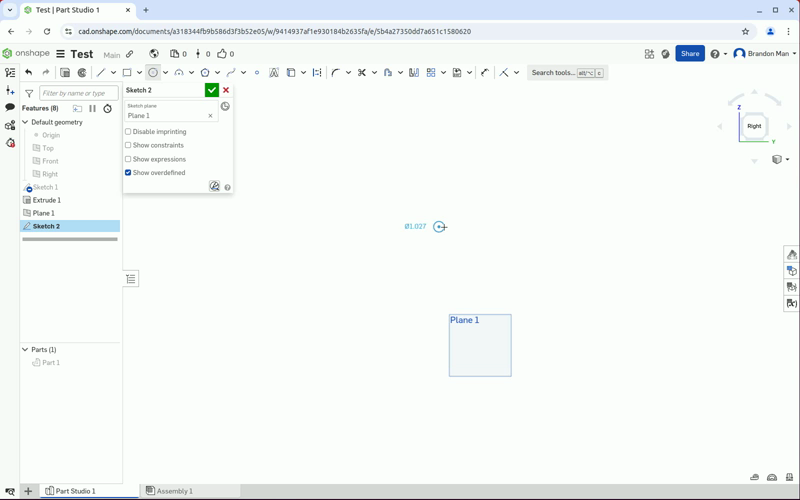
scroll(6)
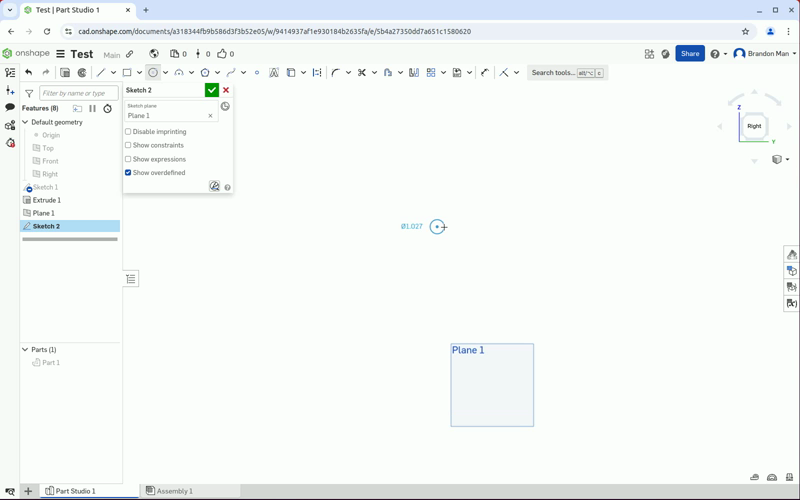
scroll(6)
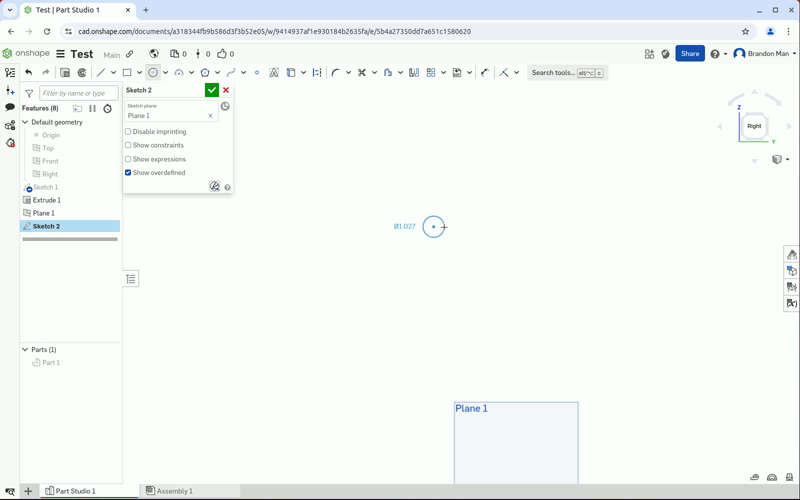
scroll(6)
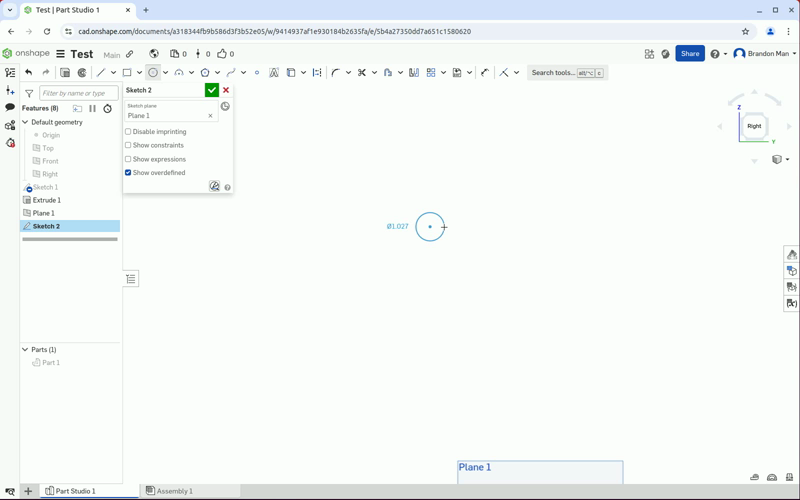
scroll(6)
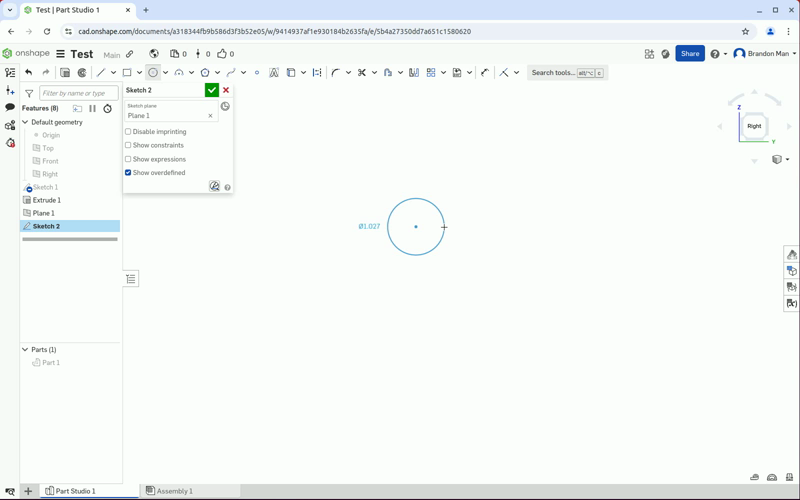
click(444, 226)
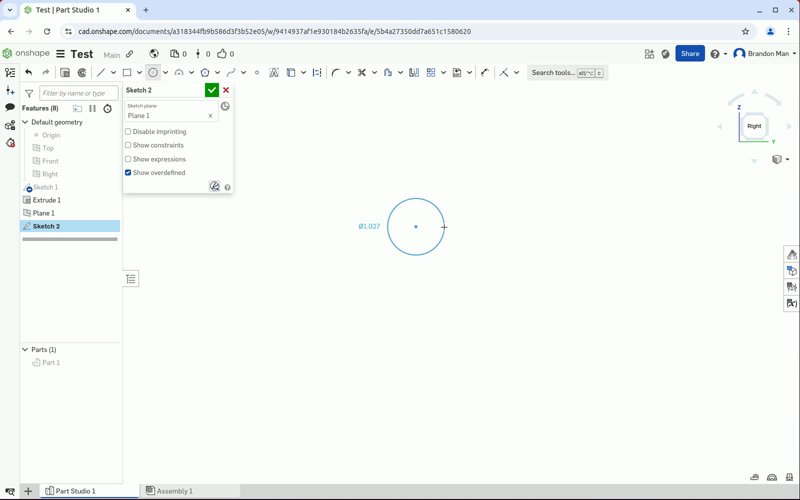
scroll(-6)
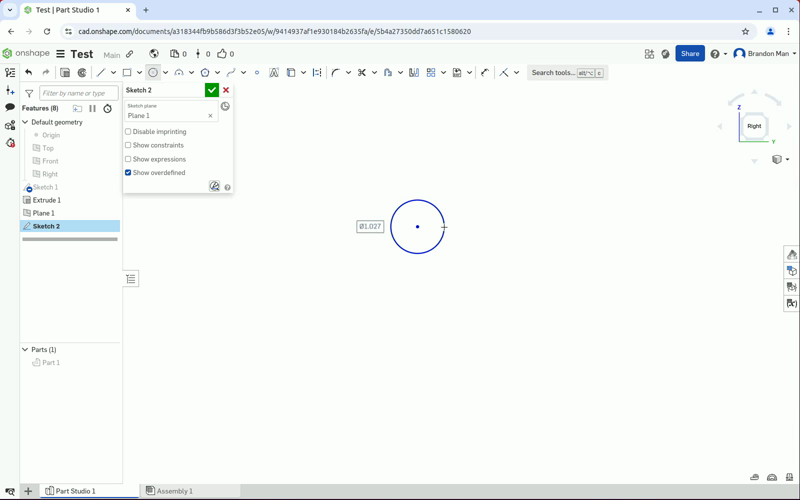
scroll(-6)
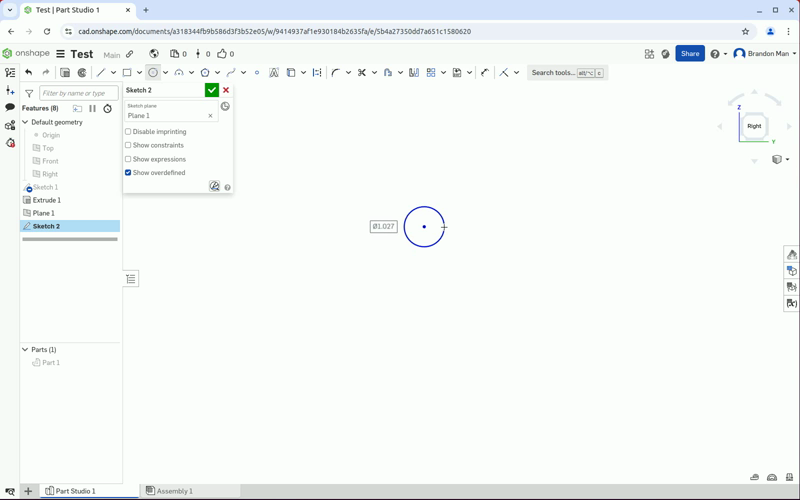
scroll(-6)
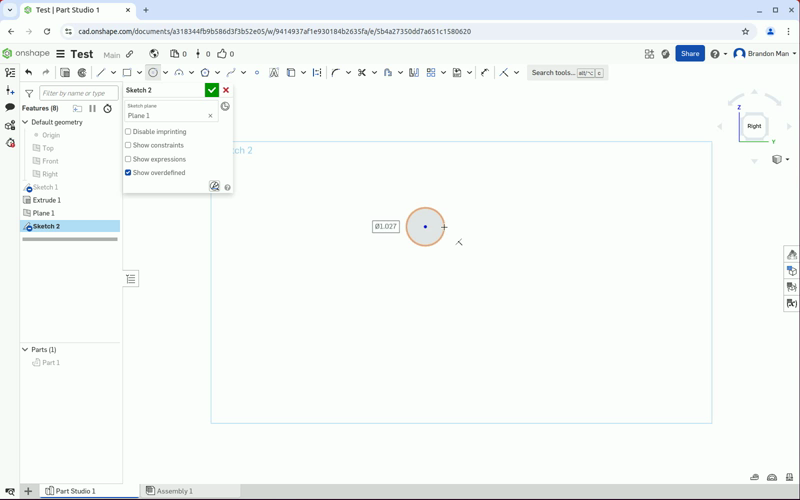
scroll(-6)
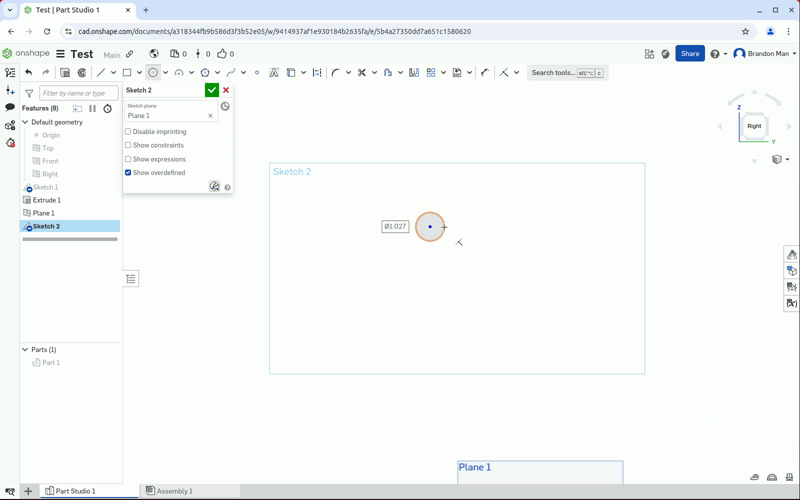
scroll(-6)
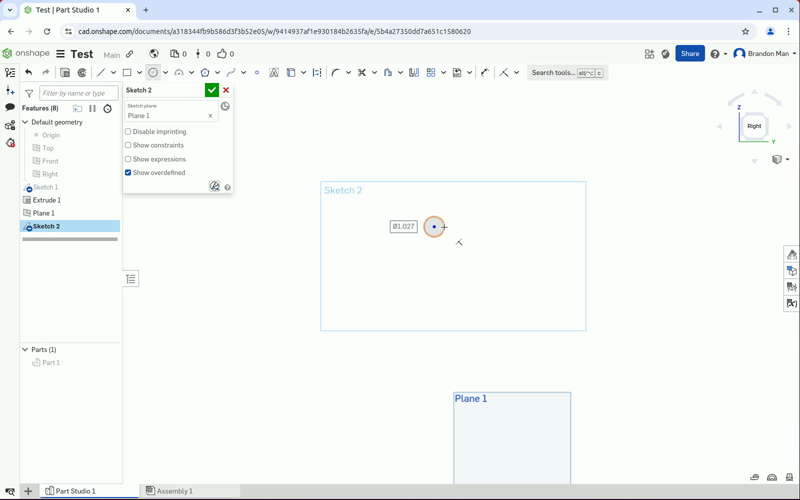
scroll(-6)
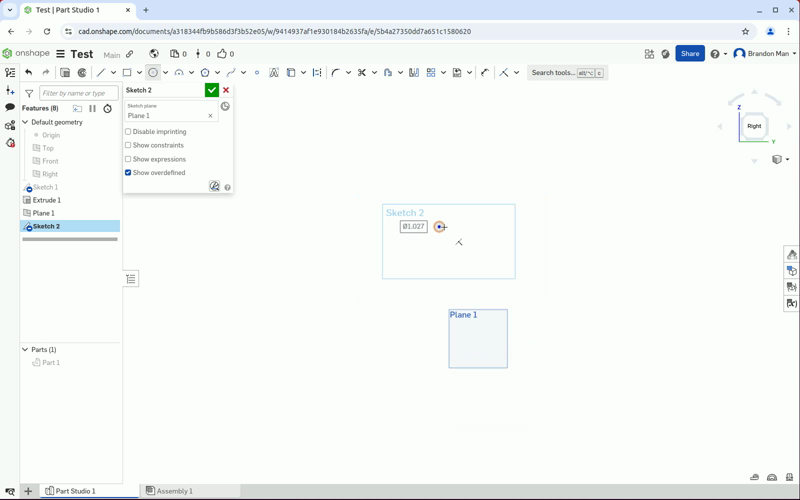
scroll(-6)
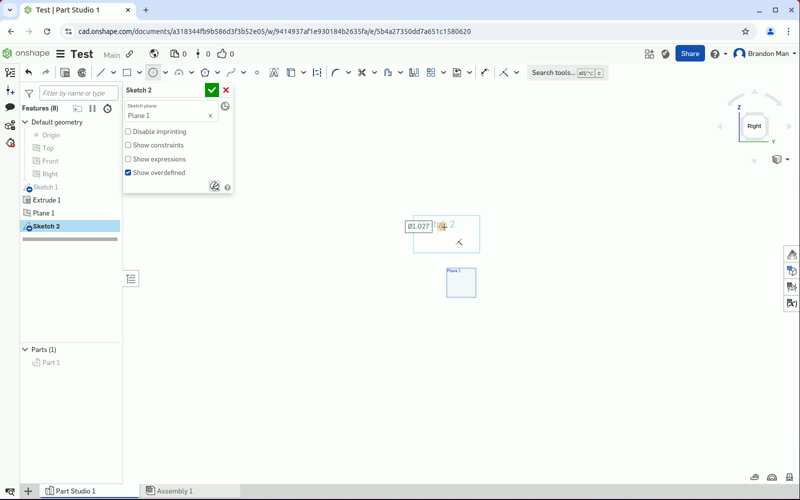
key(esc)
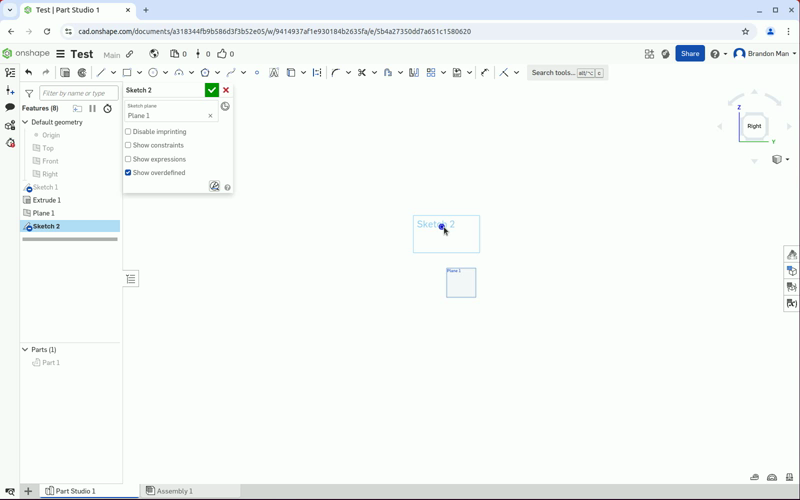
mouse_move(442, 227)
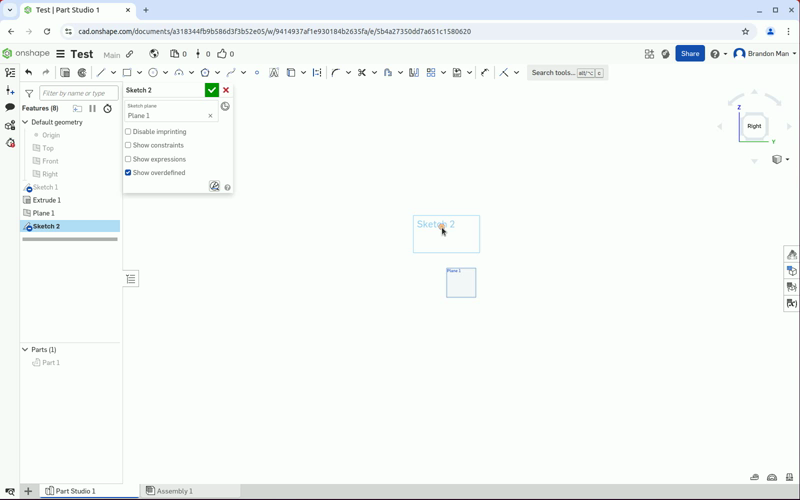
scroll(6)
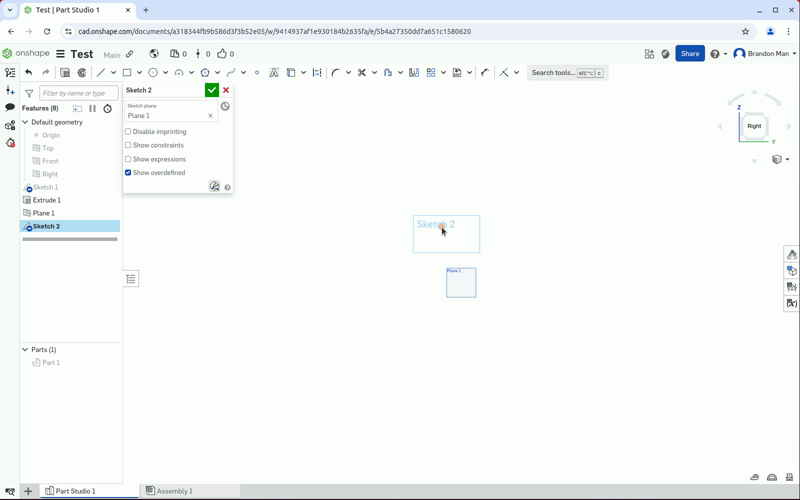
scroll(6)
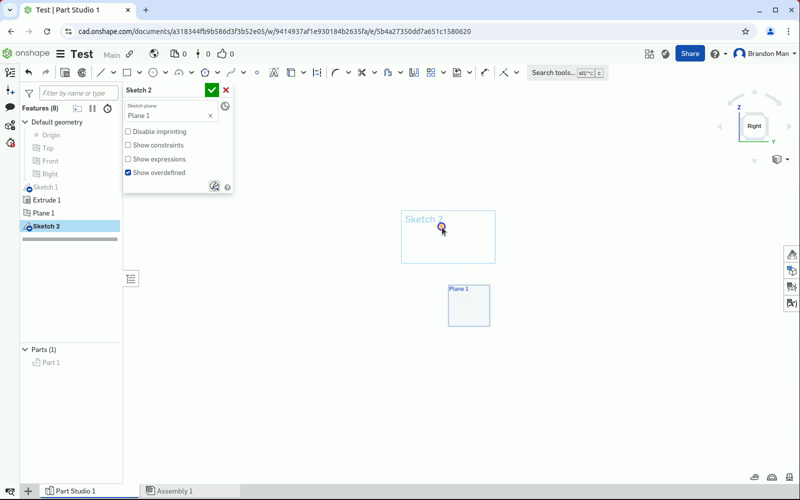
scroll(6)
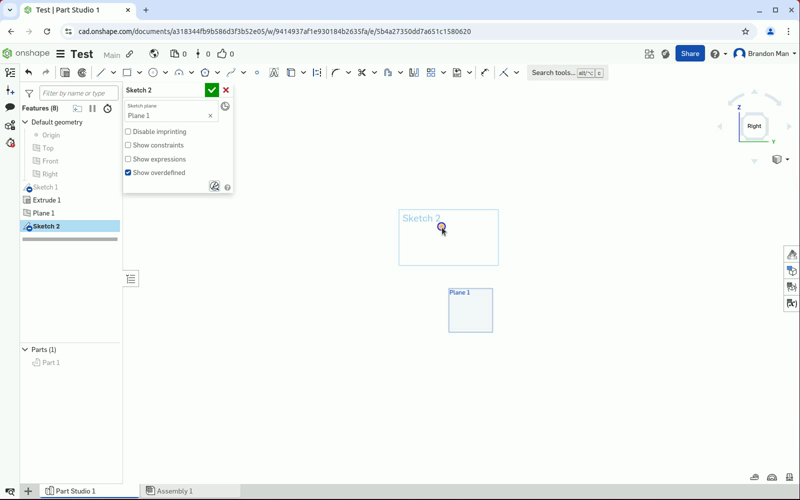
scroll(6)
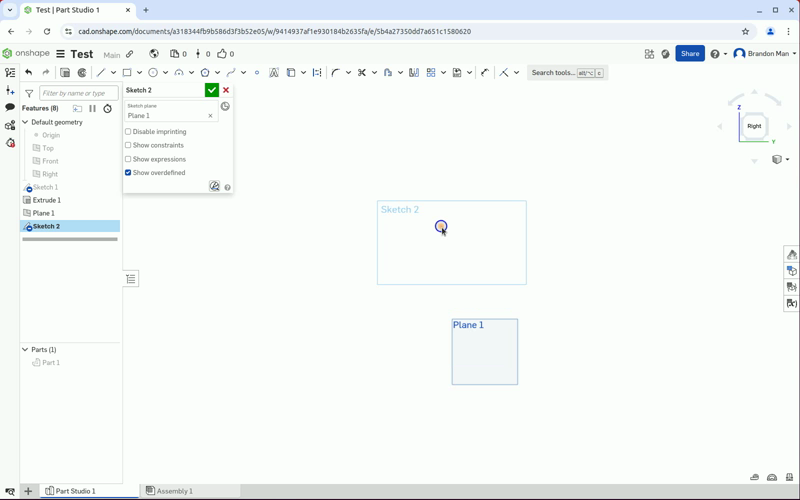
scroll(6)
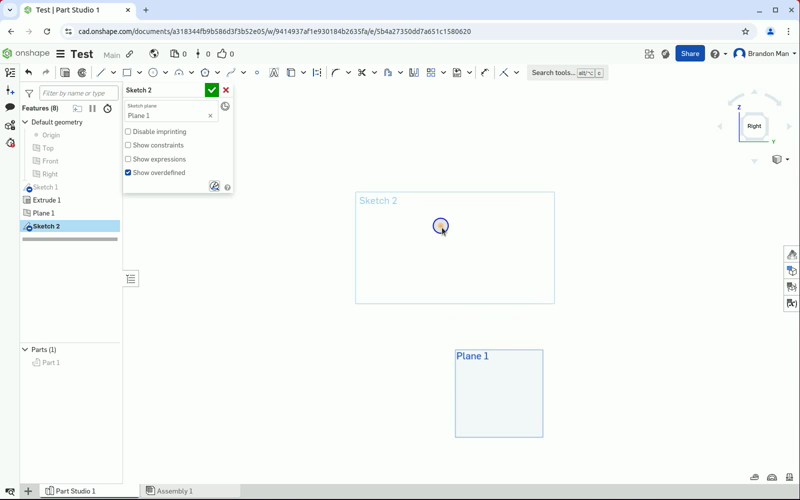
scroll(6)
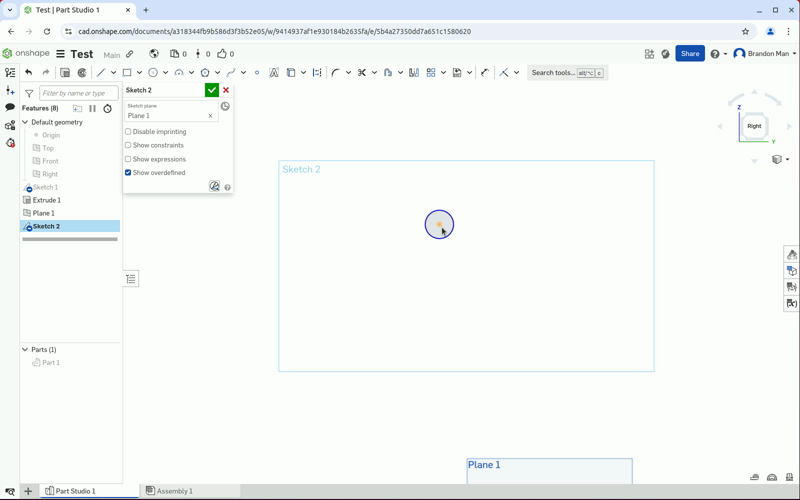
scroll(6)
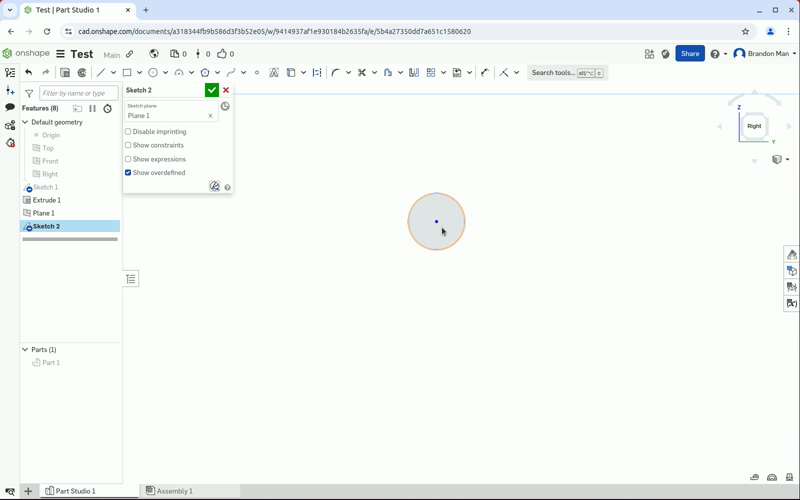
click(442, 227)
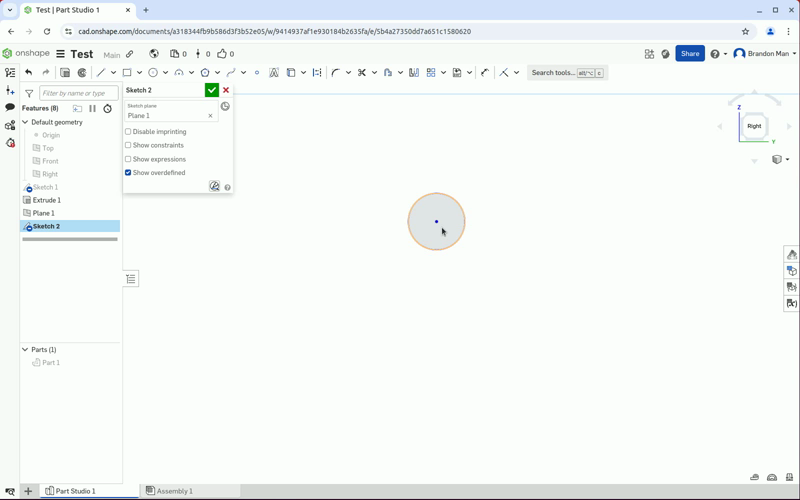
scroll(-6)
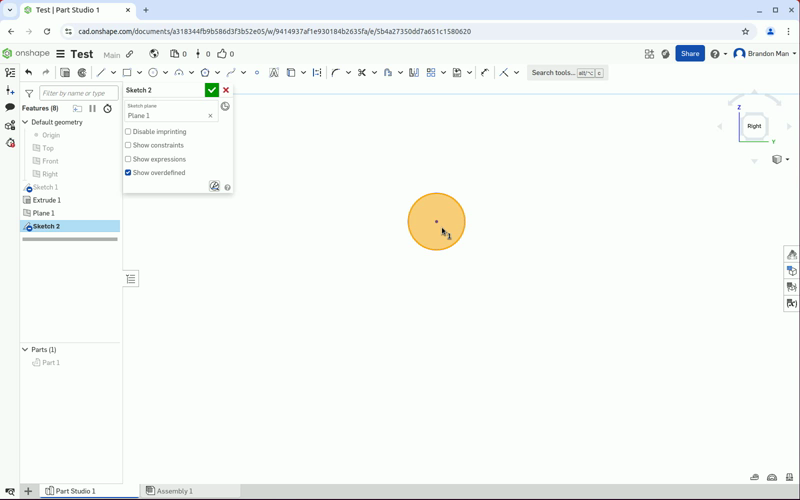
scroll(-6)
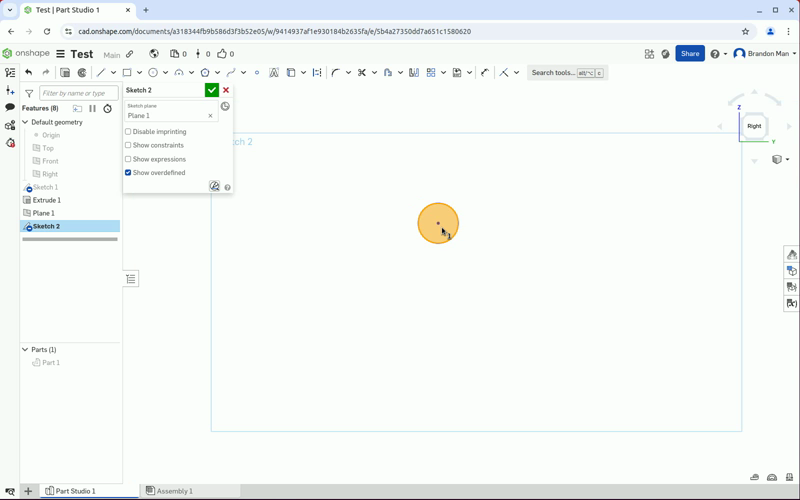
scroll(-6)
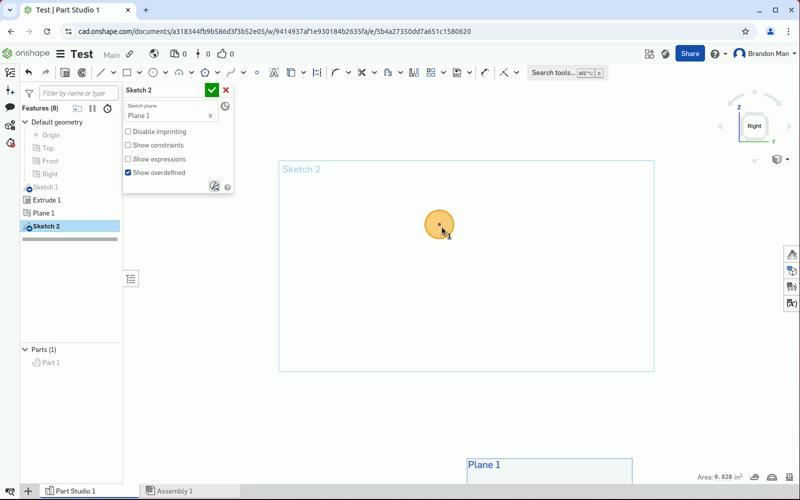
scroll(-6)
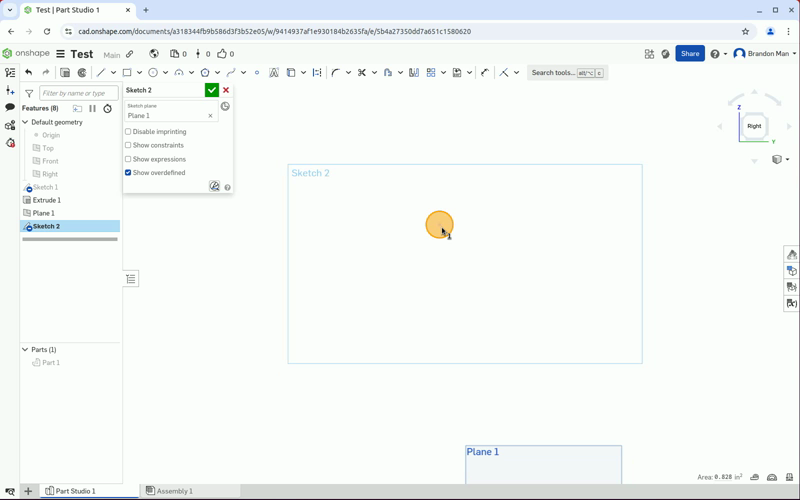
scroll(-6)
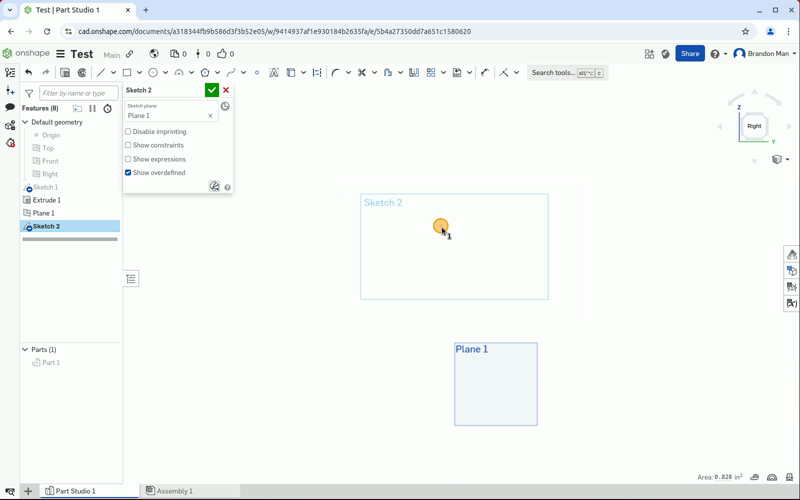
scroll(-6)
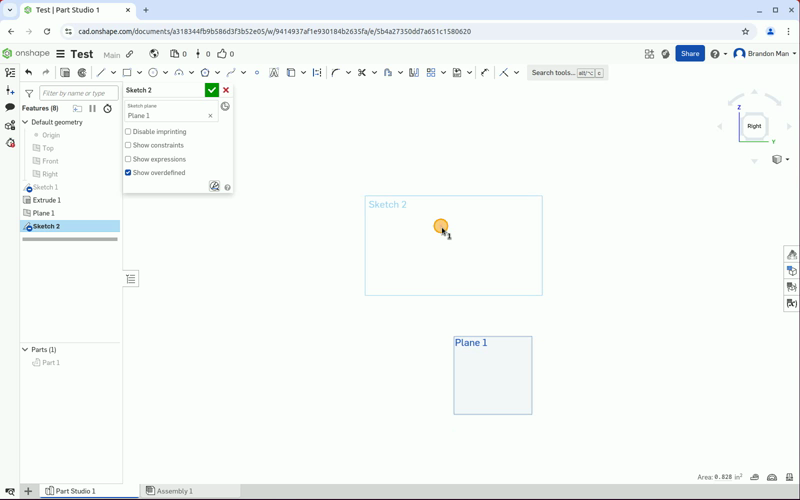
scroll(-6)
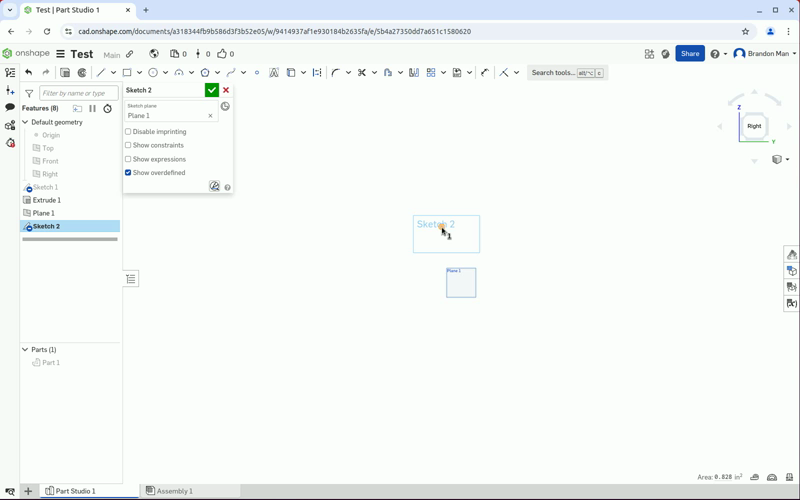
mouse_move(73, 352)
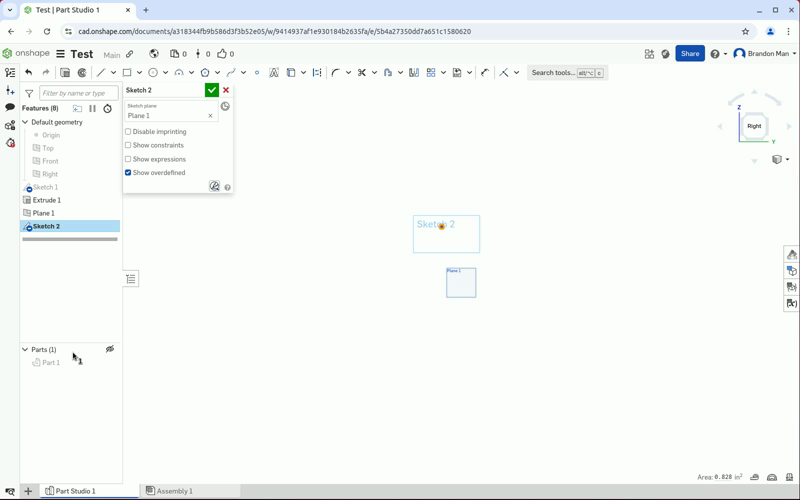
key(shift+y)
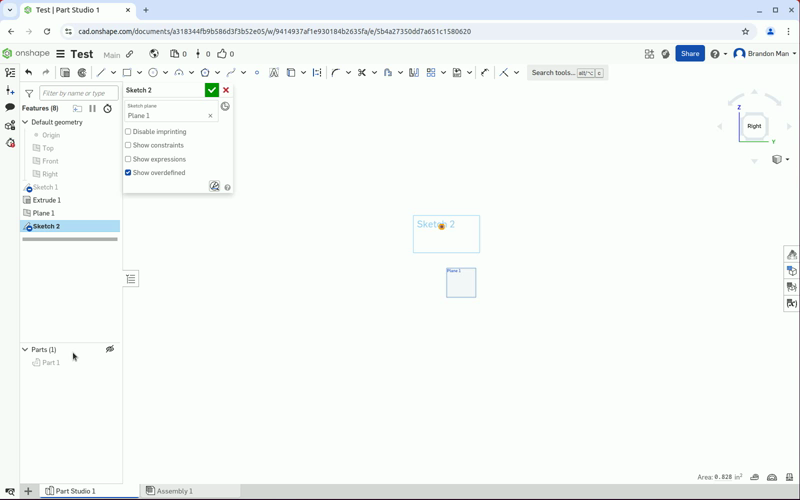
key(shift+e)
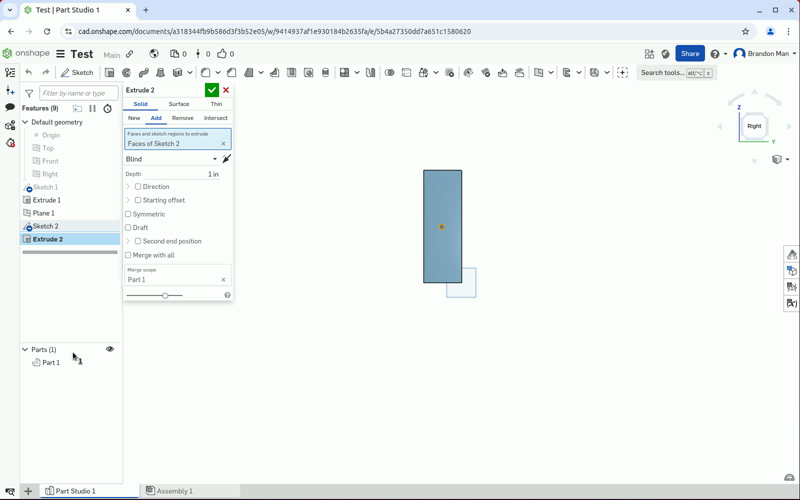
mouse_move(143, 106)
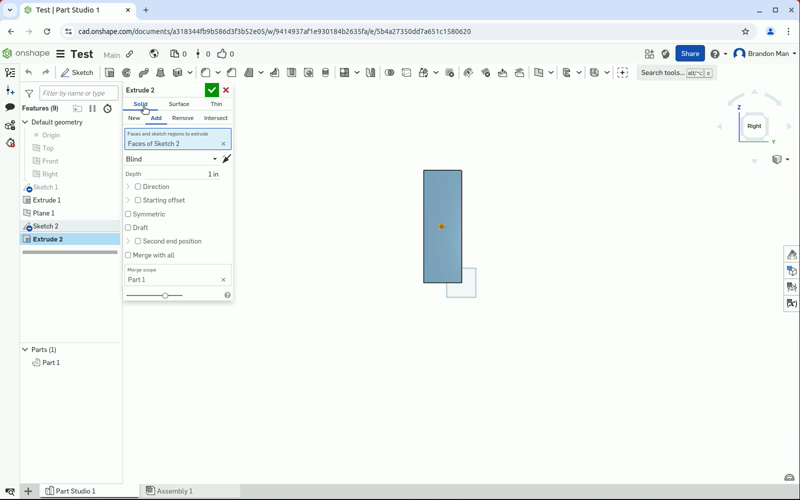
click(143, 106)
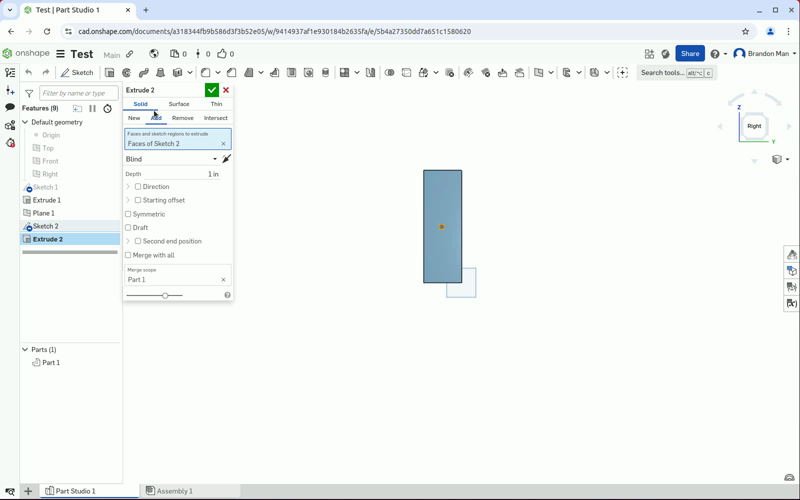
mouse_move(186, 120)
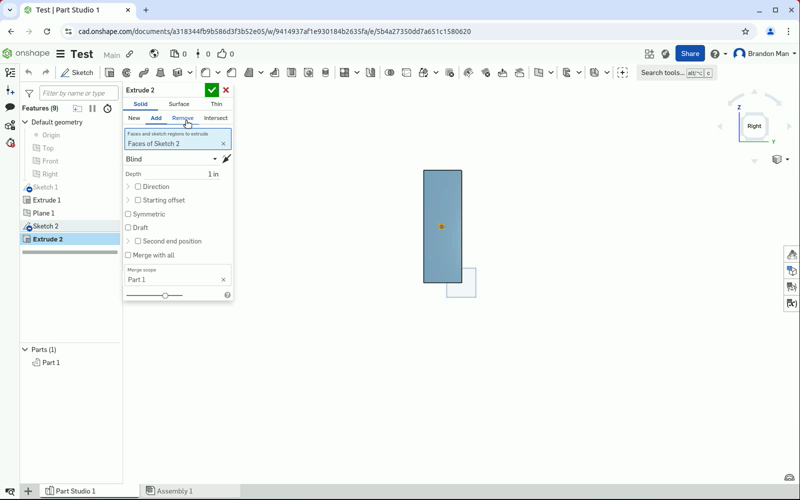
click(186, 120)
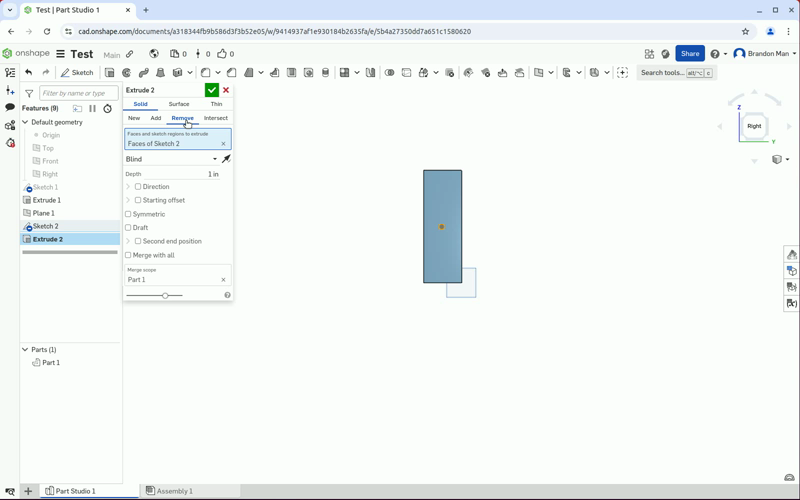
key(tab, 4)
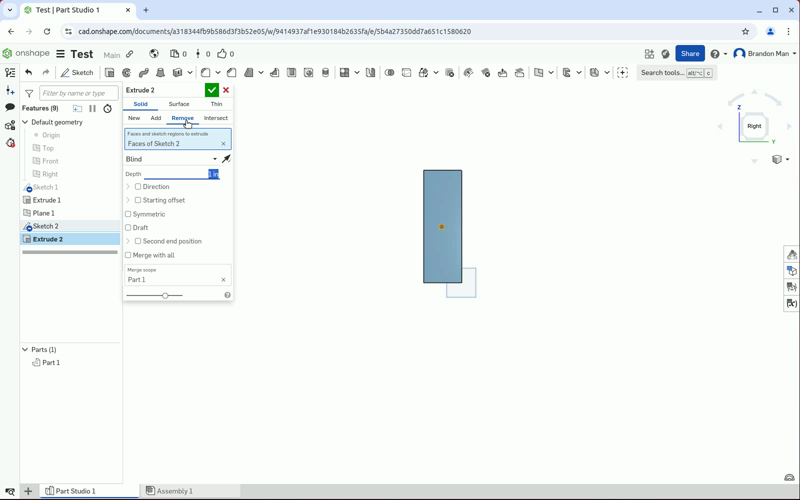
text(1.444)
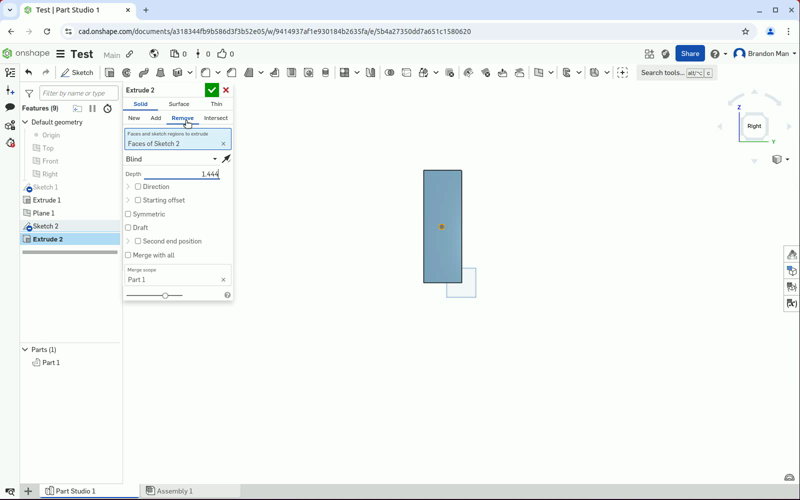
key(tab, 6)
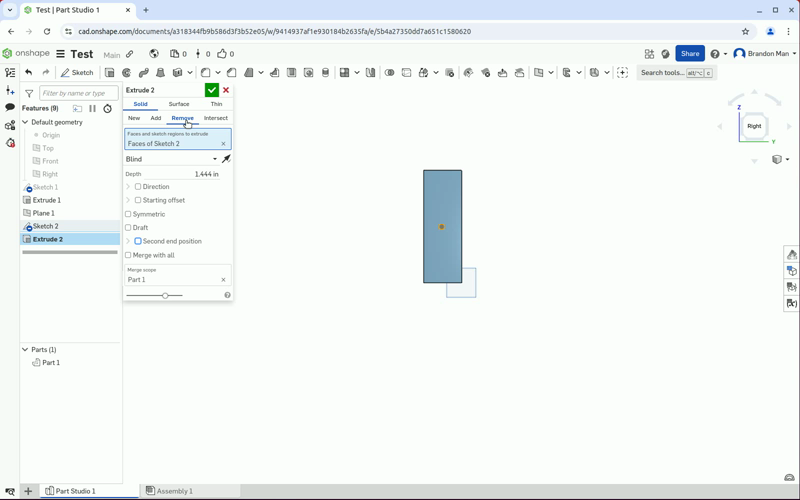
key(space)
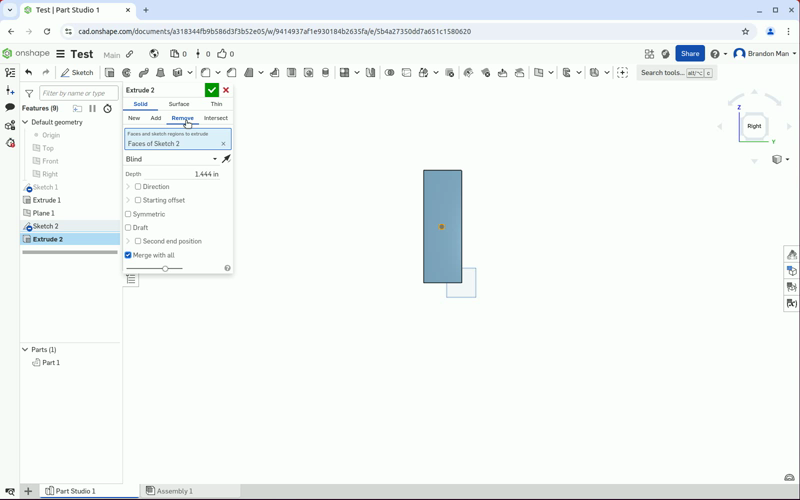
key(enter)
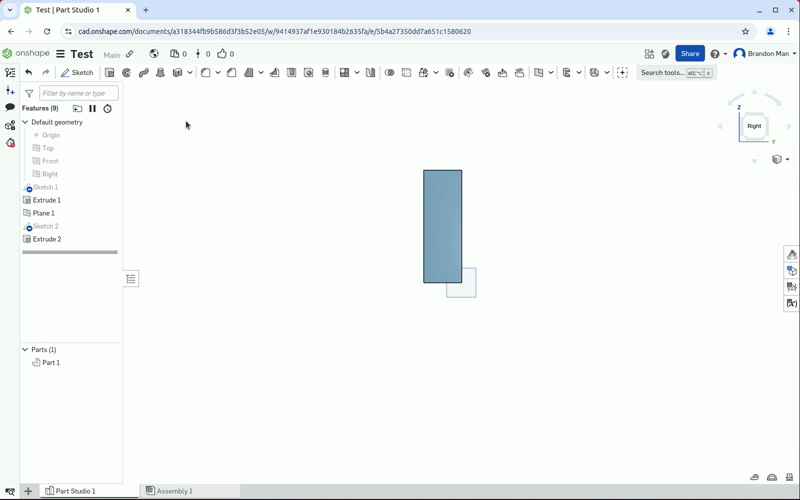
key(shift+h)
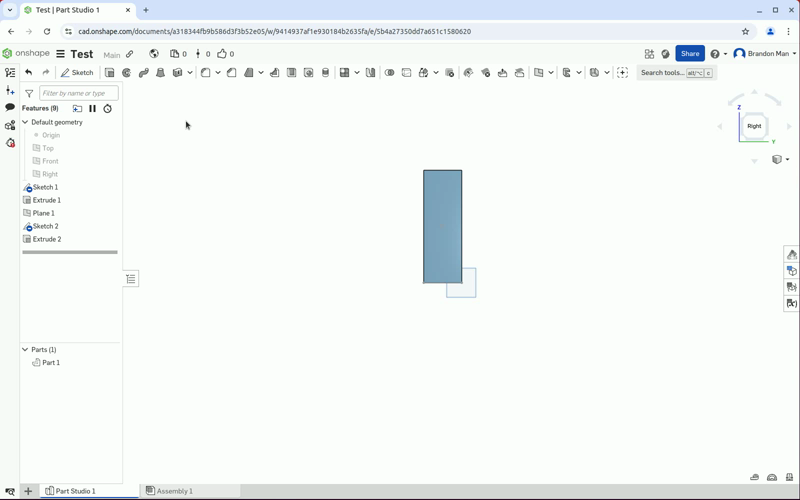
key(shift+h)
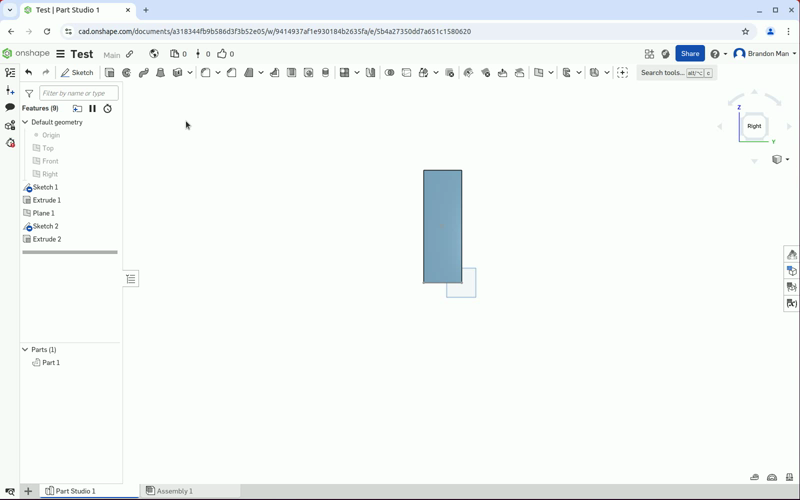
key(shift+7)
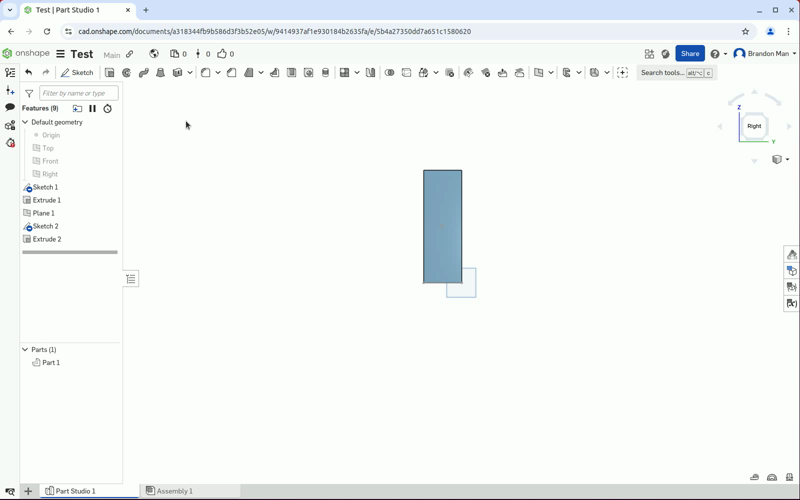
key(right, 2)
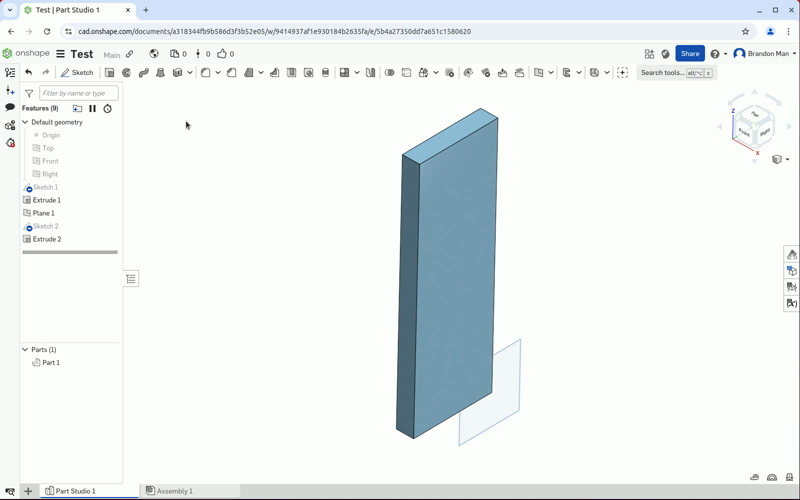
key(down, 2)
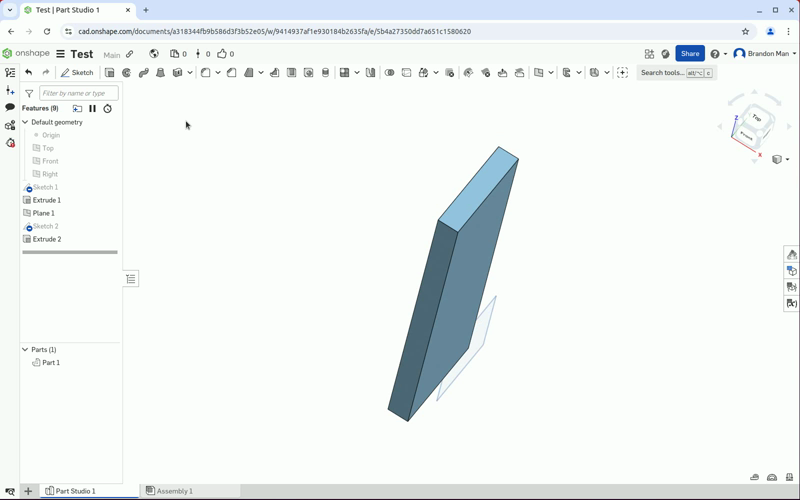
key(up, 2)
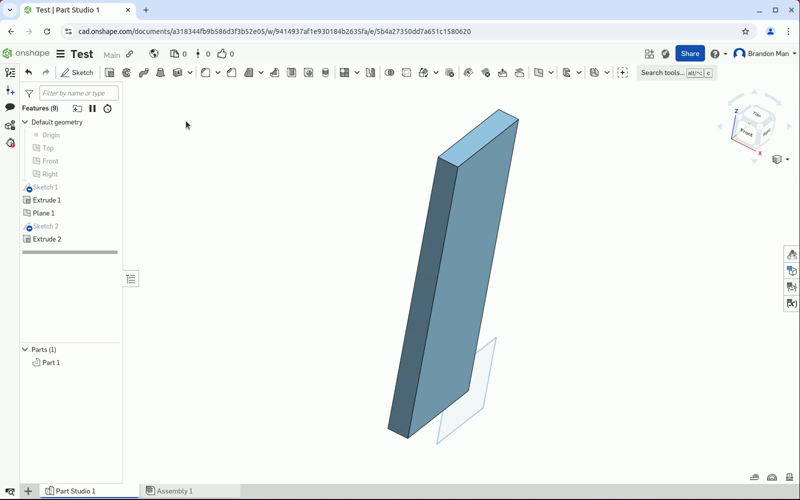
key(left, 2)
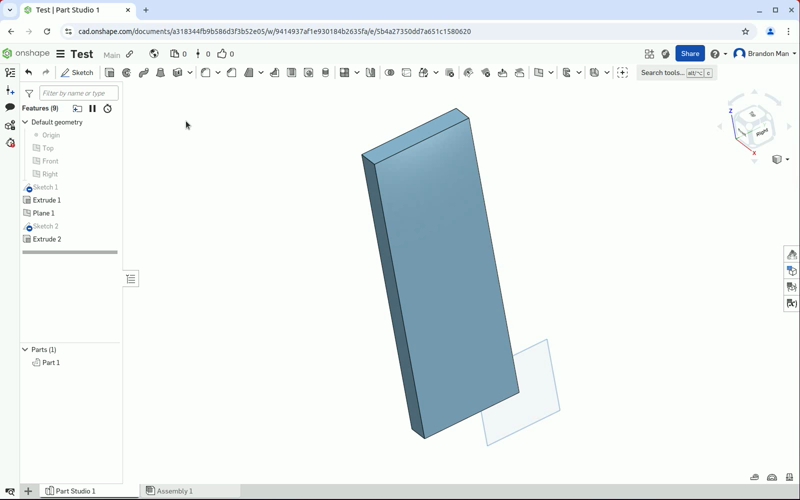
mouse_move(73, 189)
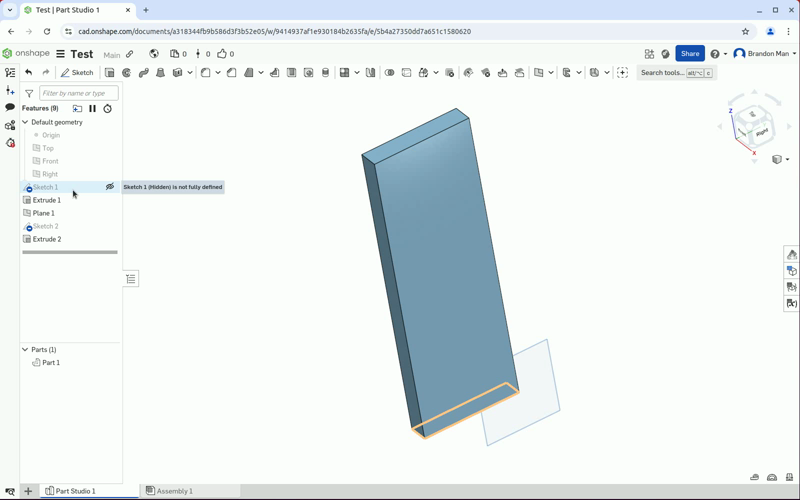
click(73, 189)